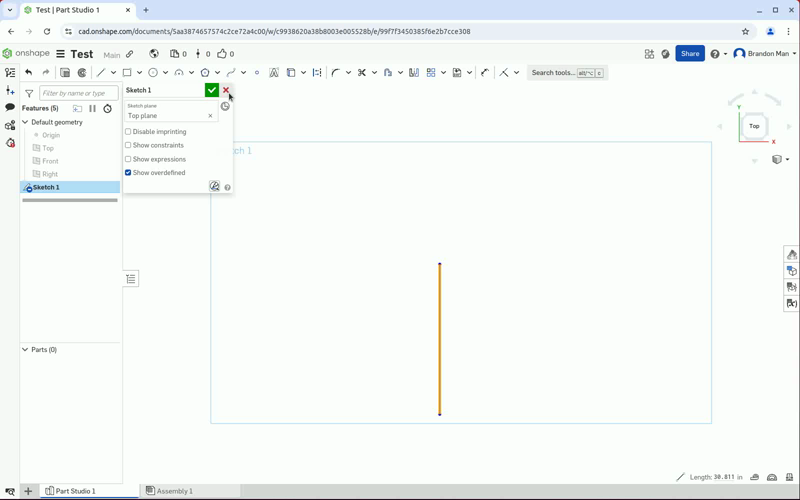
key(shift+h)
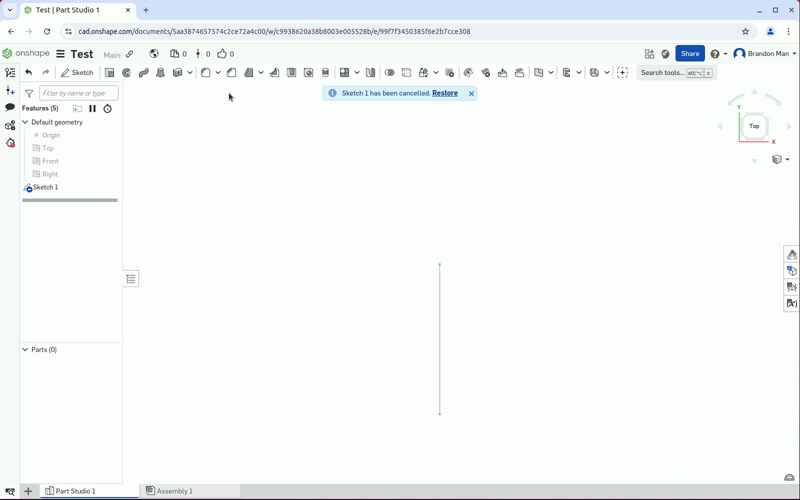
key(shift+s)
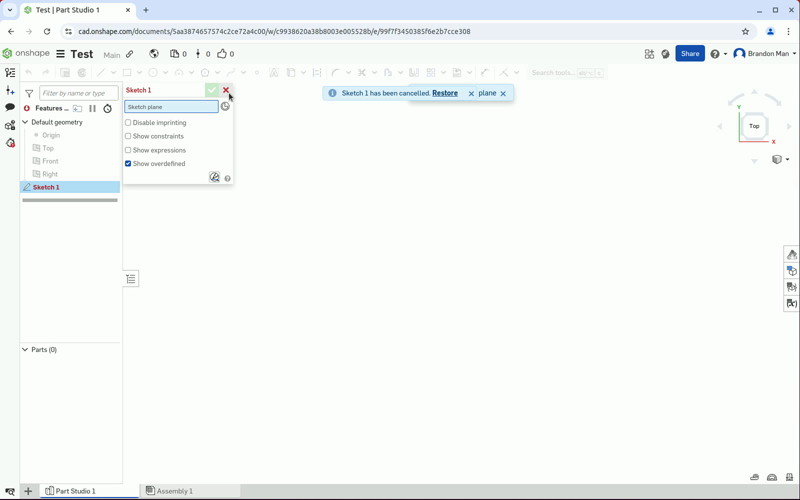
mouse_move(73, 150)
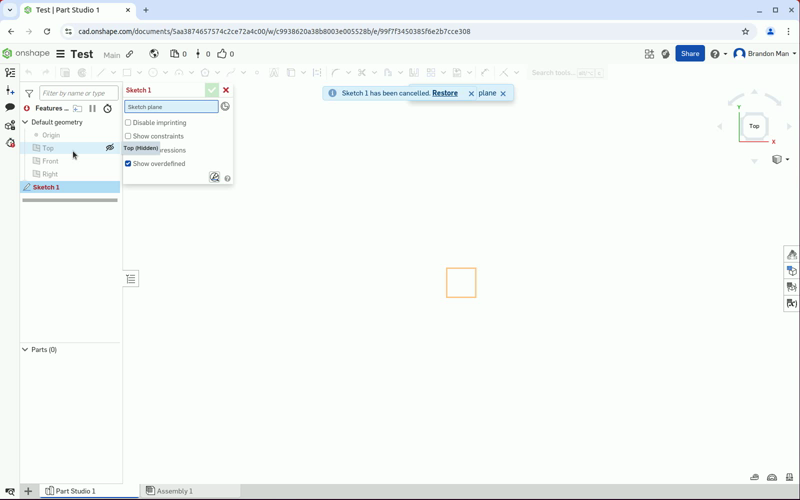
click(73, 150)
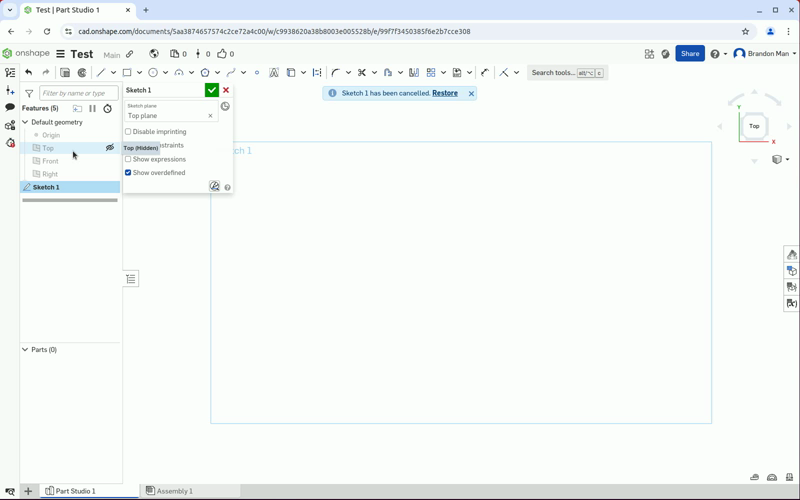
mouse_move(73, 352)
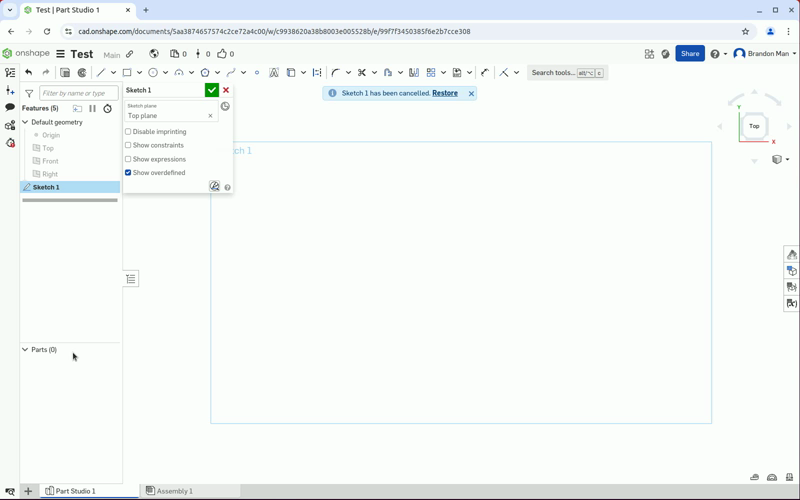
key(y)
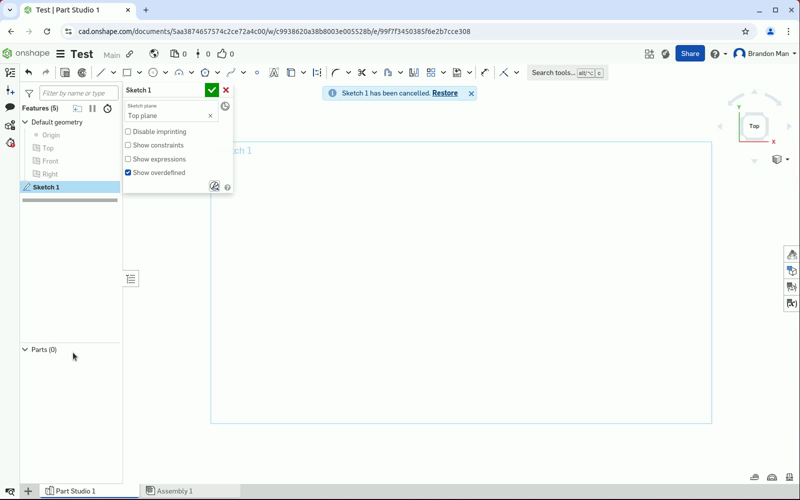
key(l)
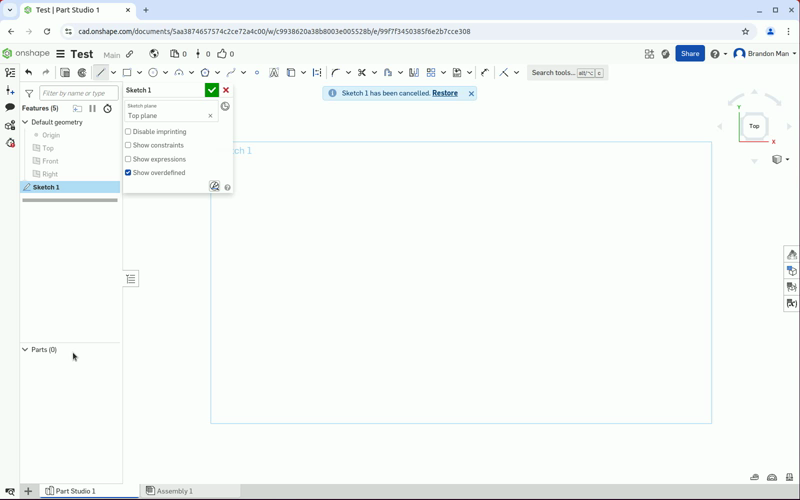
key_down(shift)
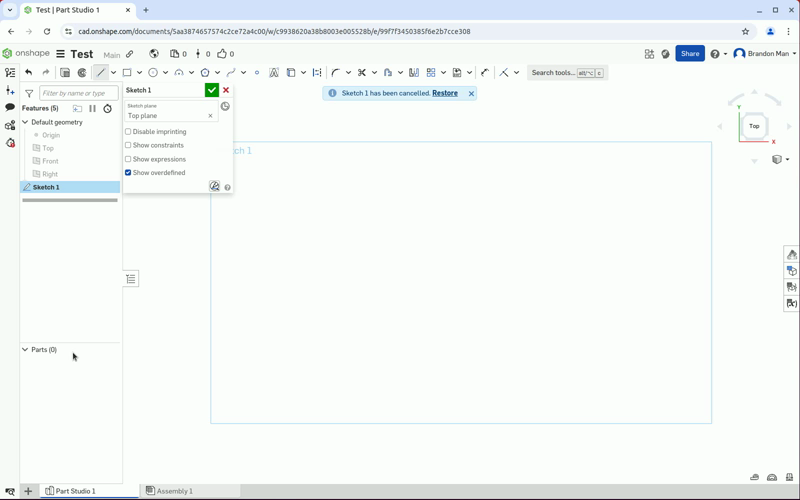
mouse_move(348, 299)
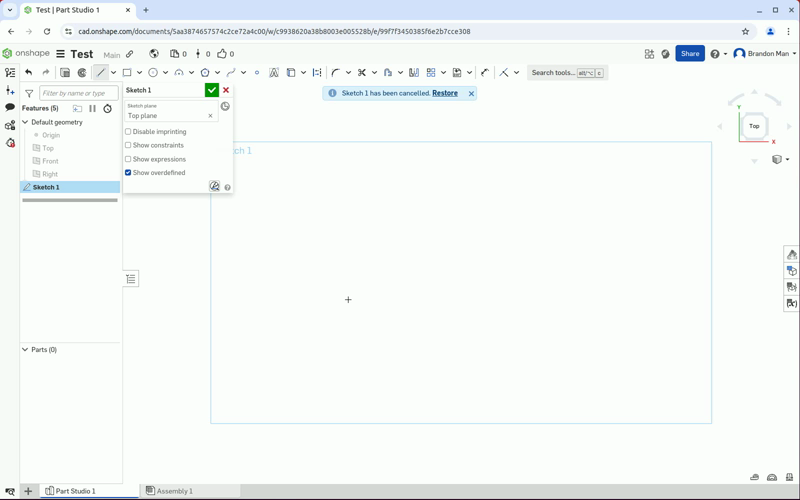
click(348, 299)
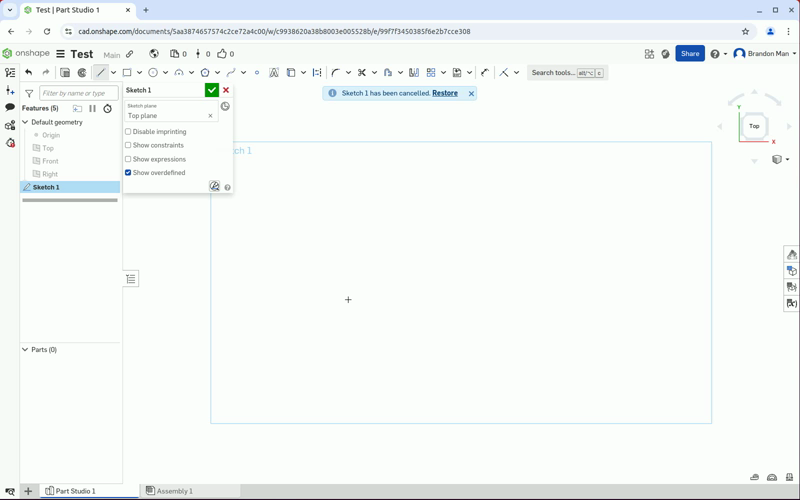
key_up(shift)
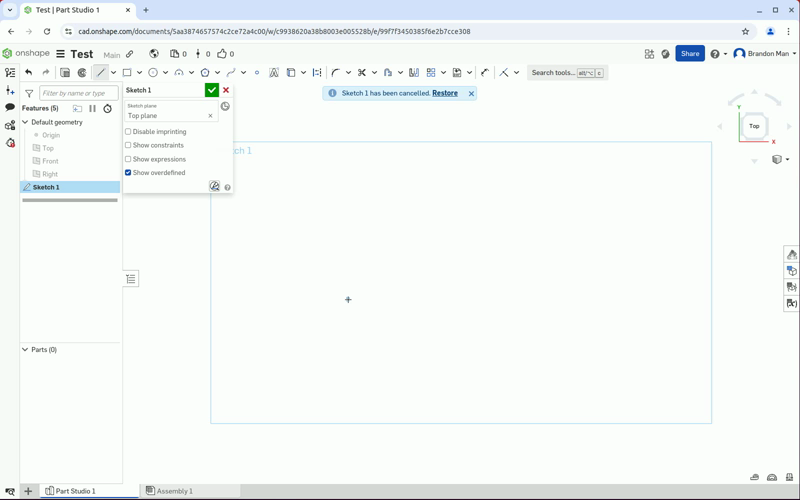
key_down(shift)
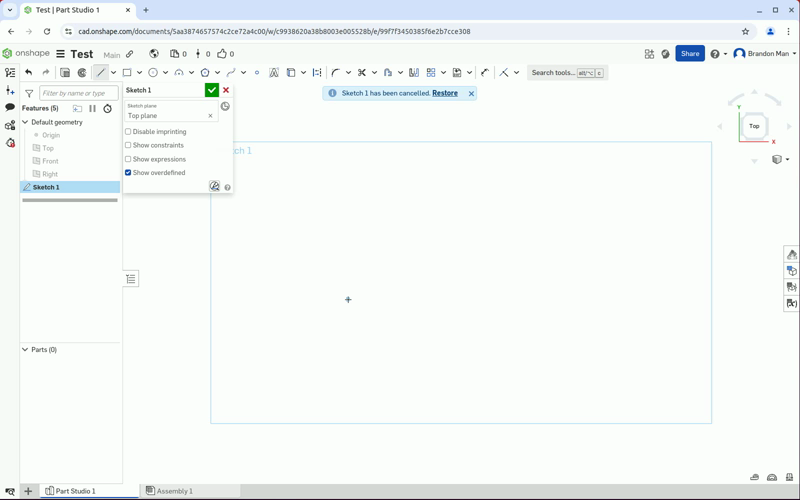
mouse_move(572, 299)
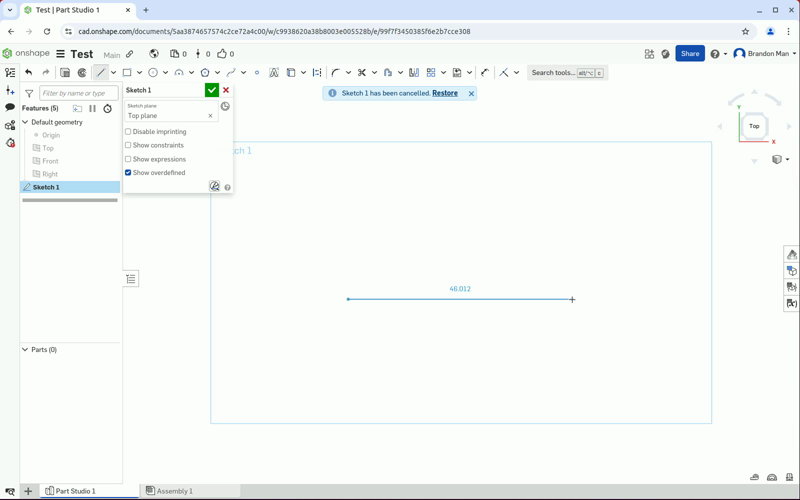
click(572, 299)
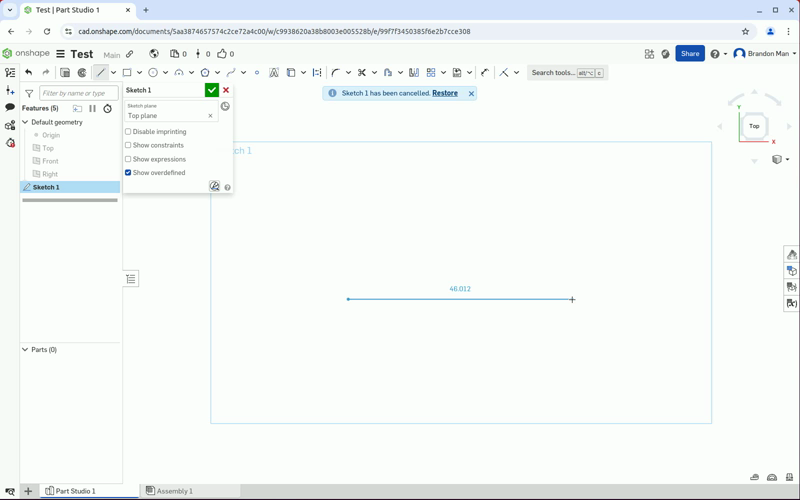
key_up(shift)
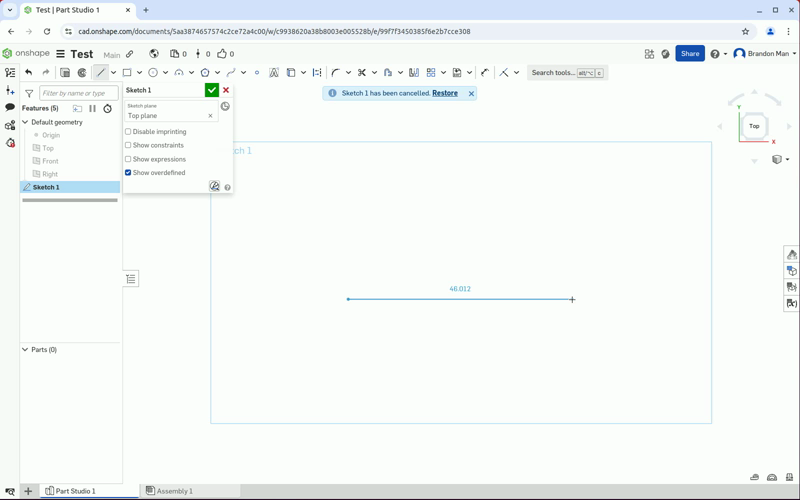
key_down(shift)
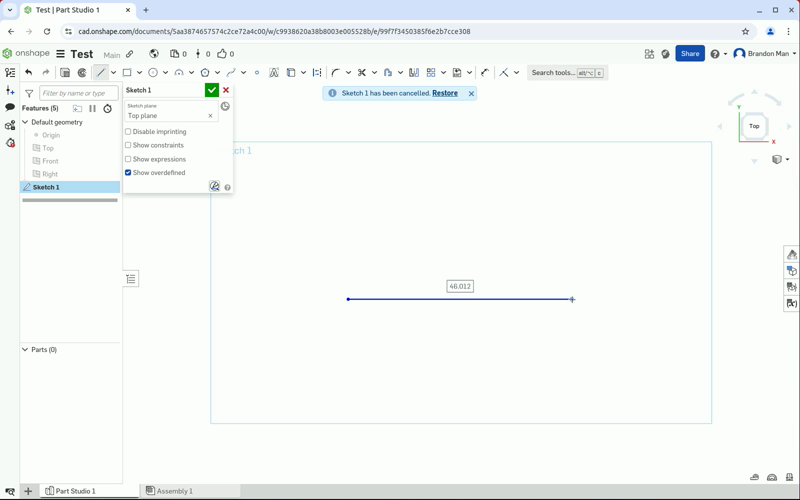
mouse_move(589, 299)
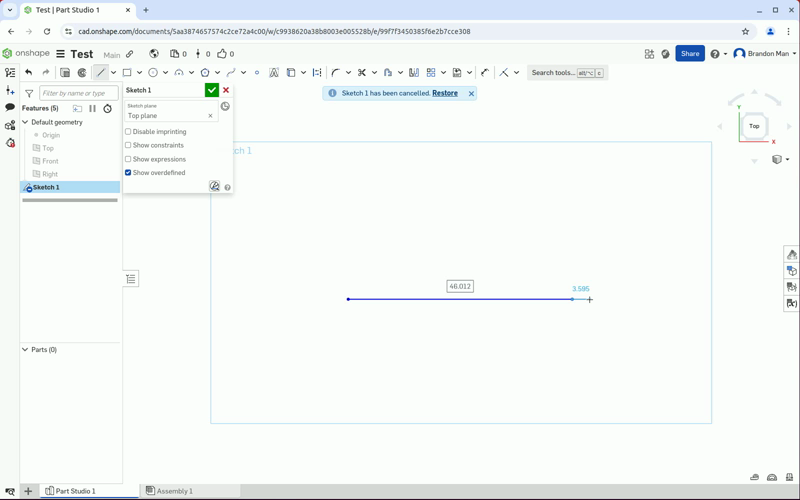
mouse_move(572, 266)
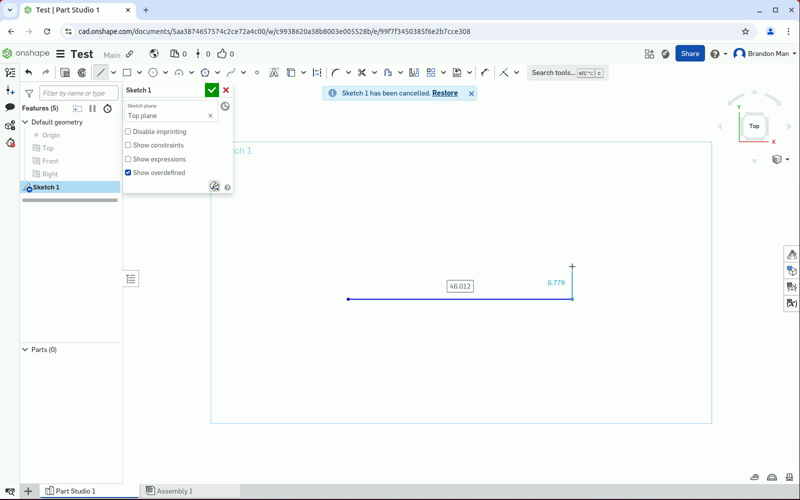
click(572, 266)
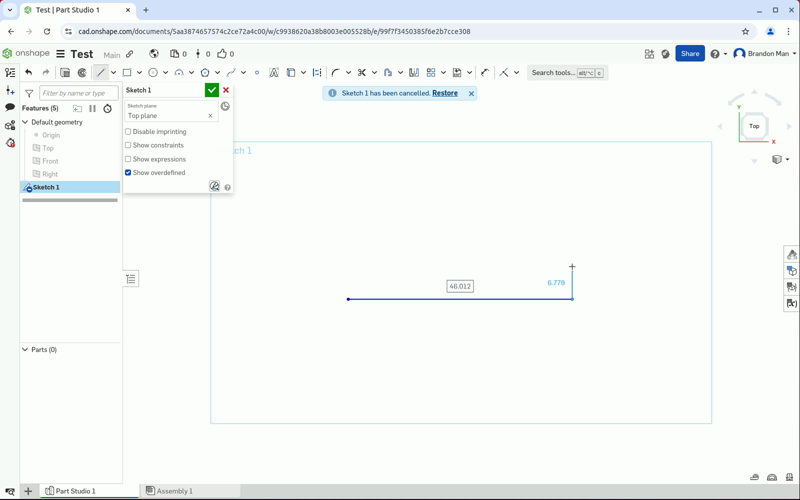
key_up(shift)
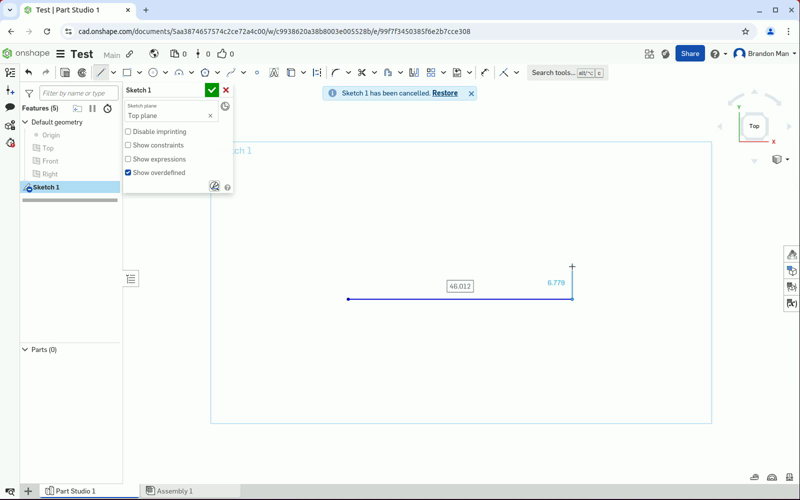
key_down(shift)
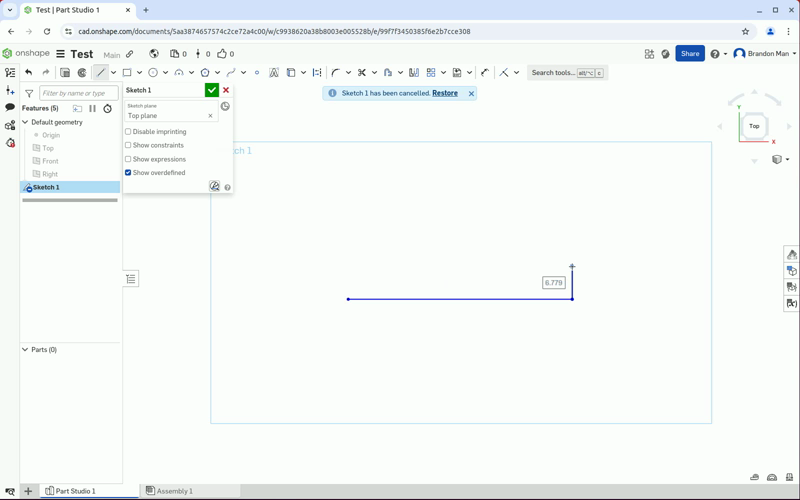
mouse_move(348, 266)
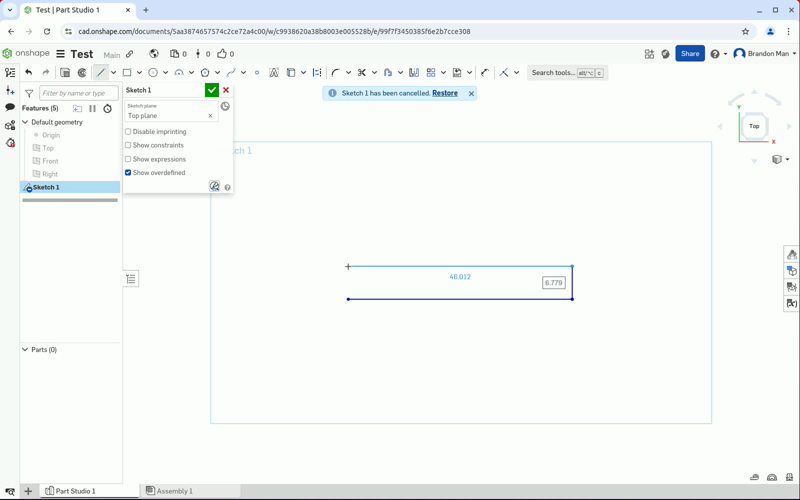
click(348, 266)
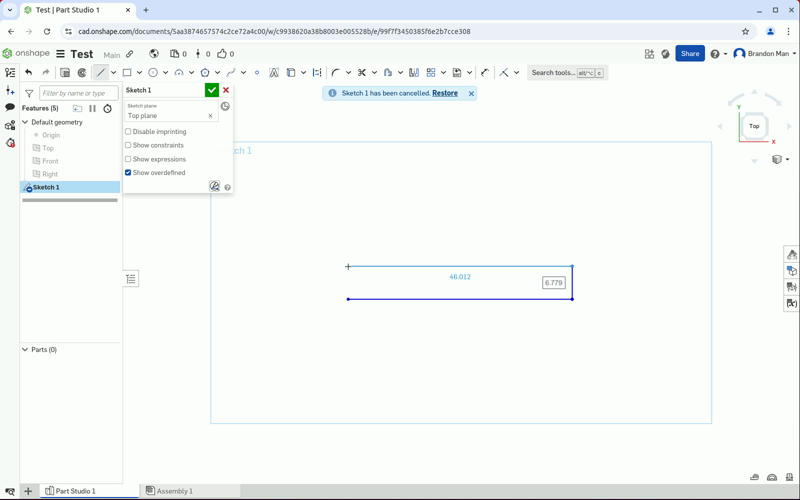
key_up(shift)
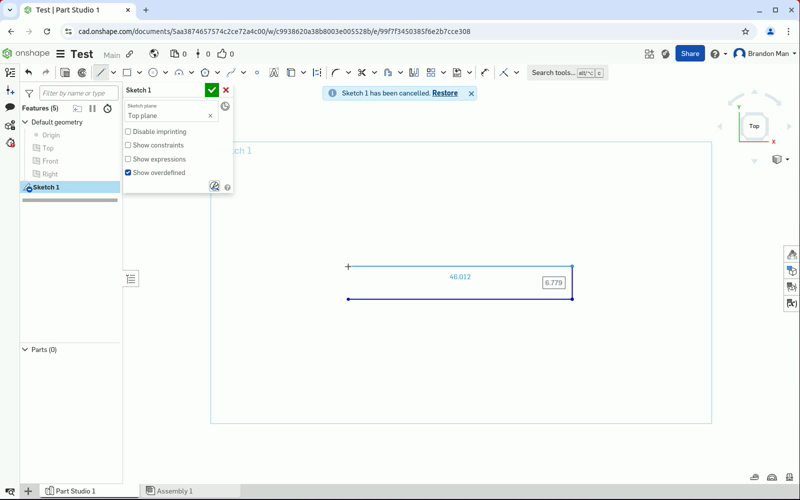
mouse_move(378, 266)
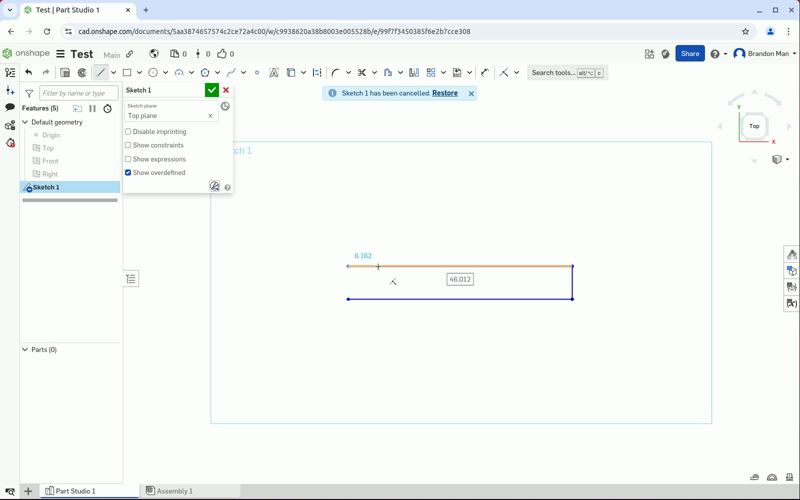
key_down(shift)
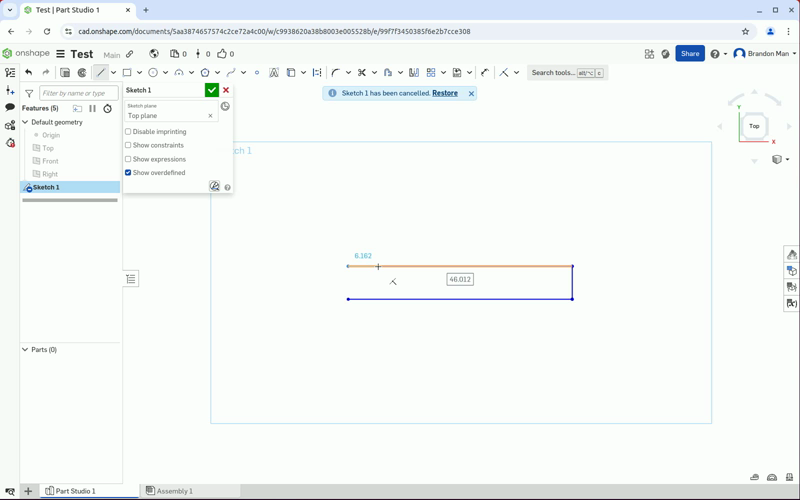
mouse_move(348, 299)
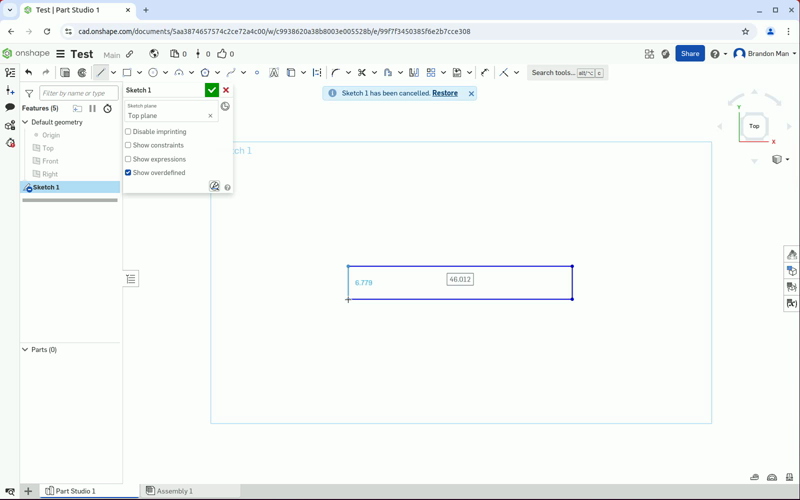
key_up(shift)
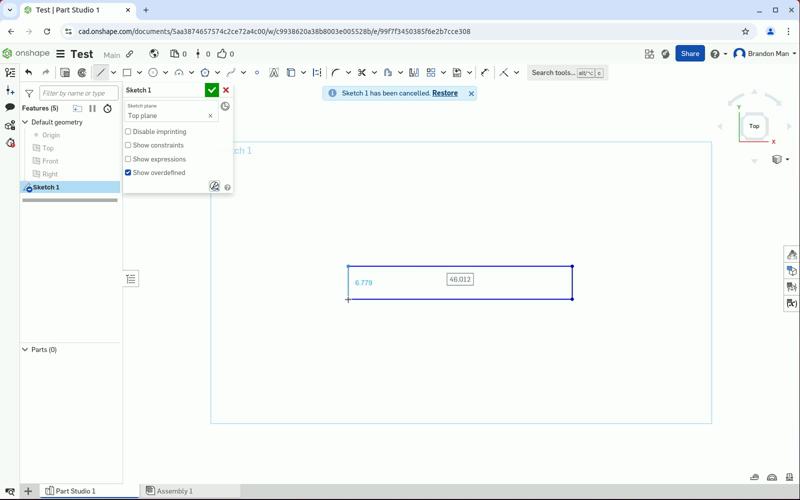
click(348, 299)
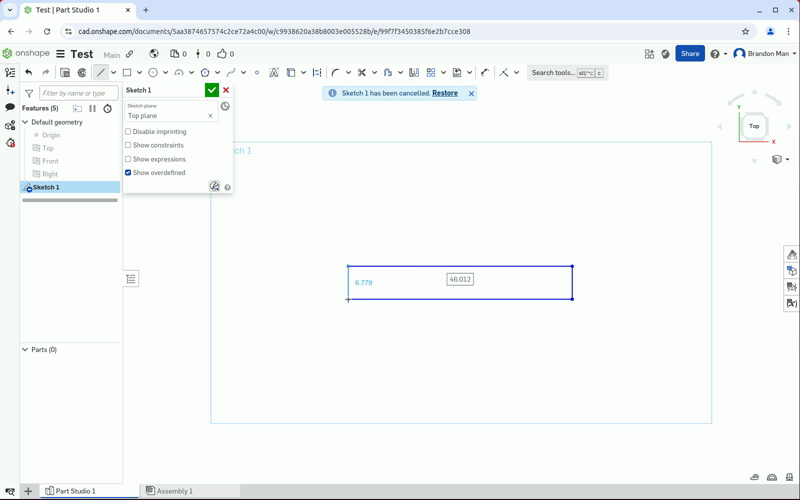
key(esc)
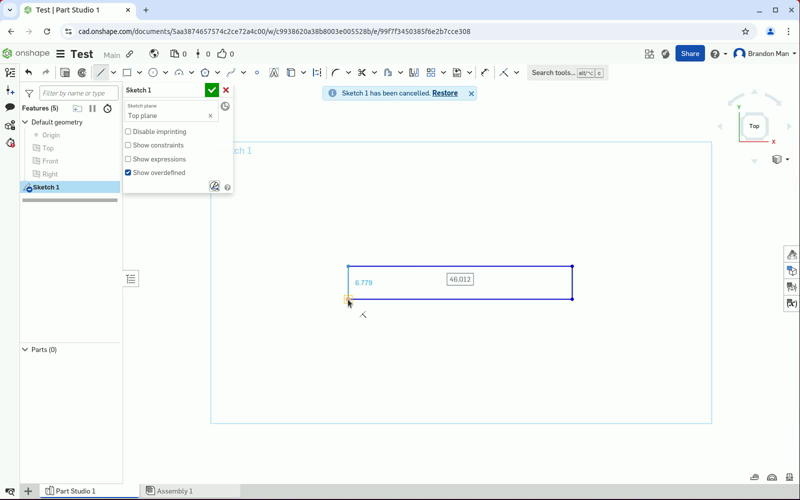
mouse_move(467, 285)
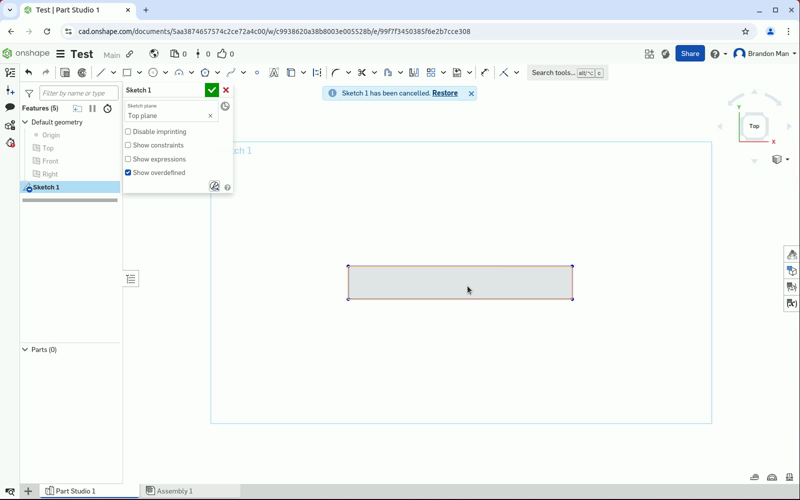
click(467, 285)
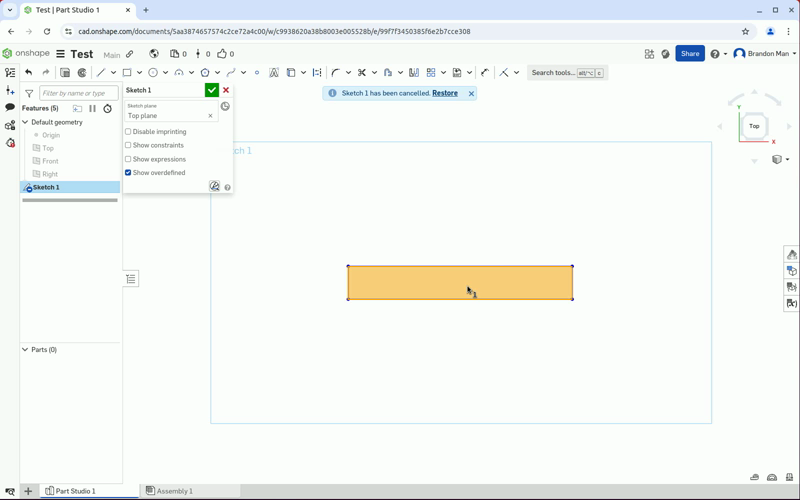
mouse_move(73, 352)
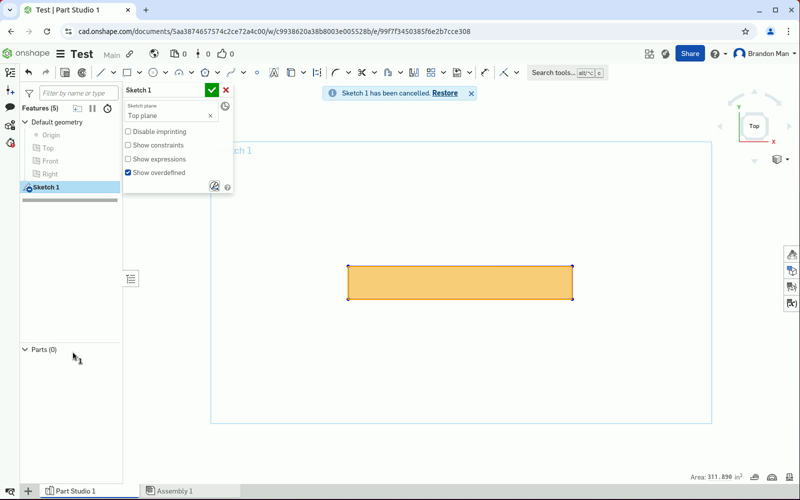
key(shift+y)
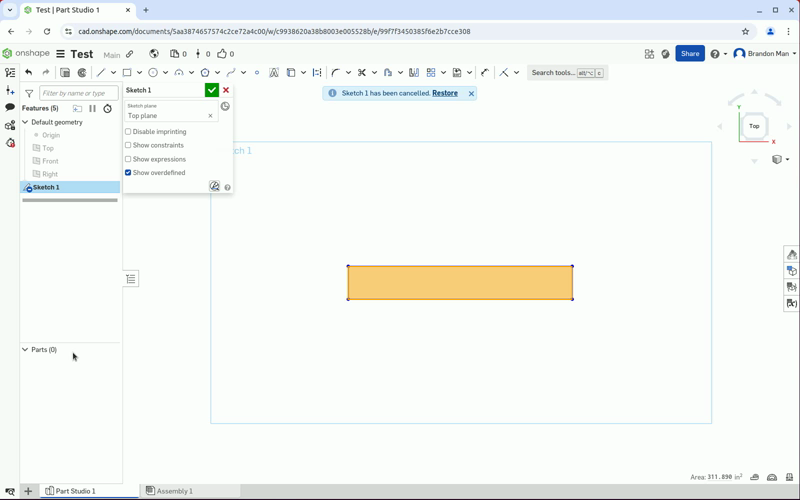
key(shift+e)
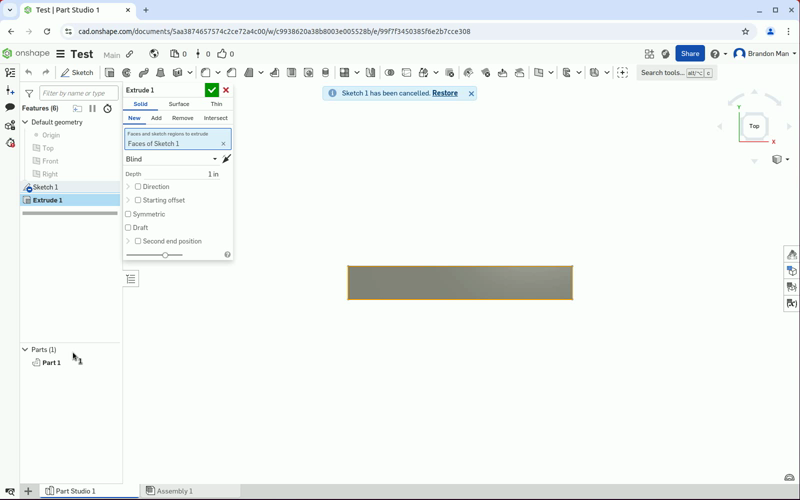
mouse_move(143, 106)
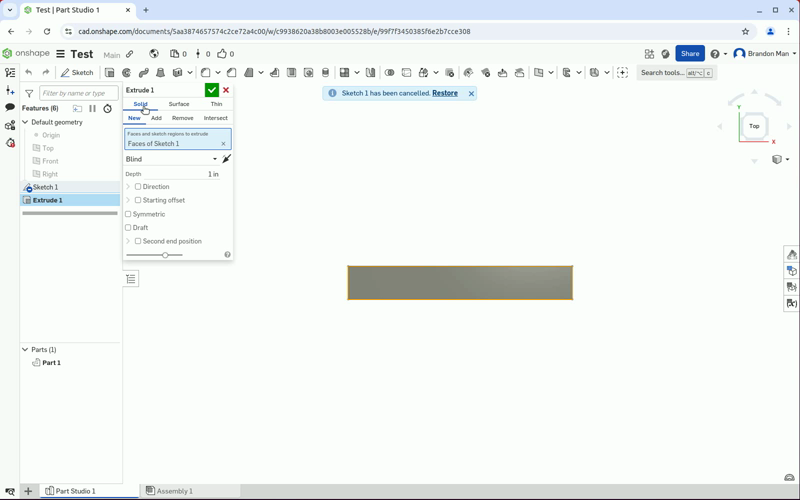
click(143, 106)
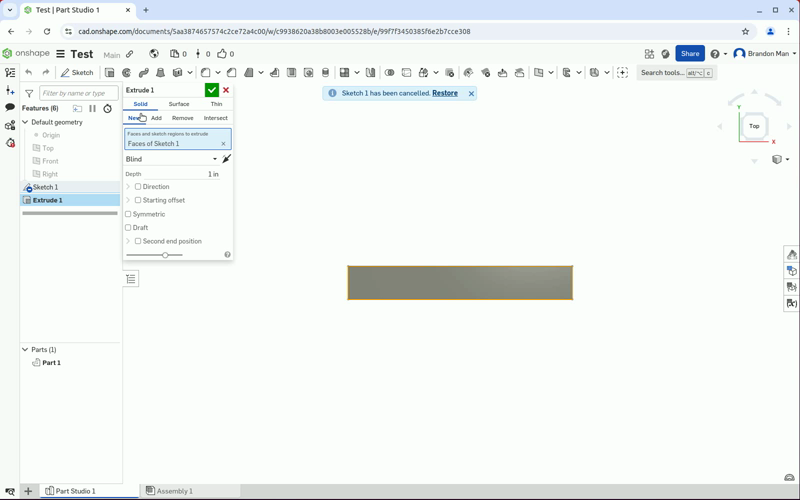
mouse_move(137, 120)
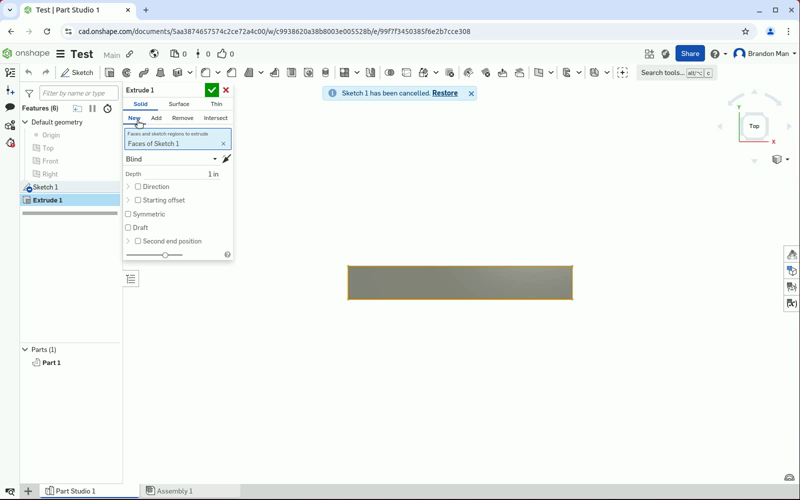
click(137, 120)
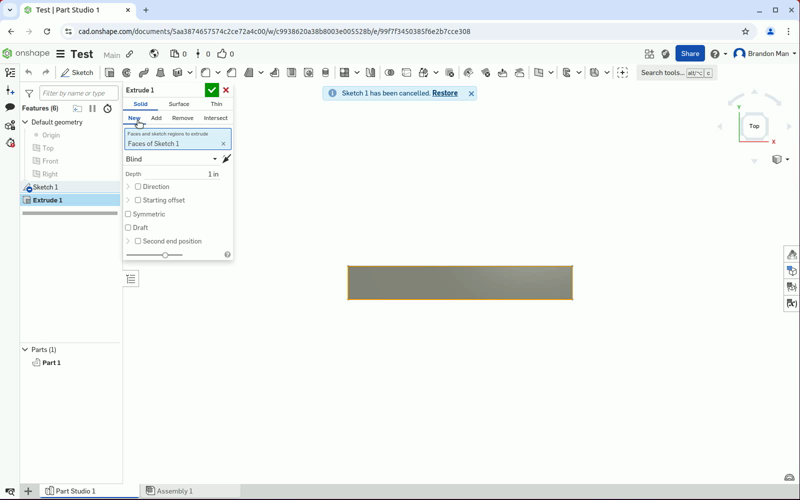
key(tab, 4)
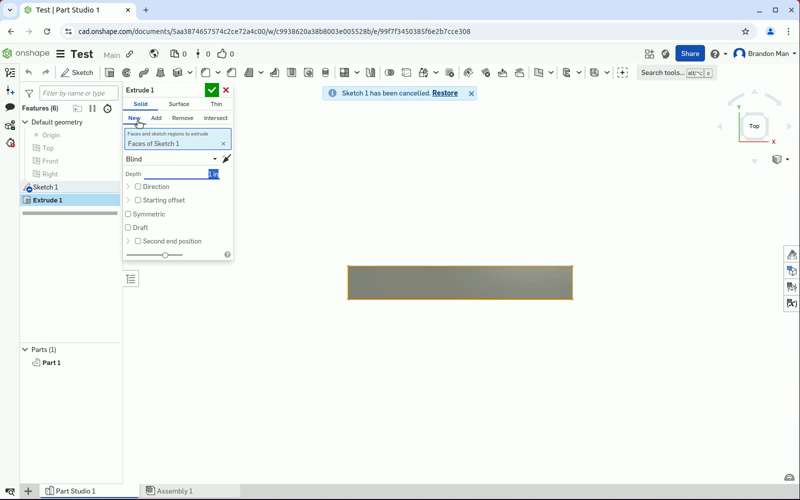
text(1.685)
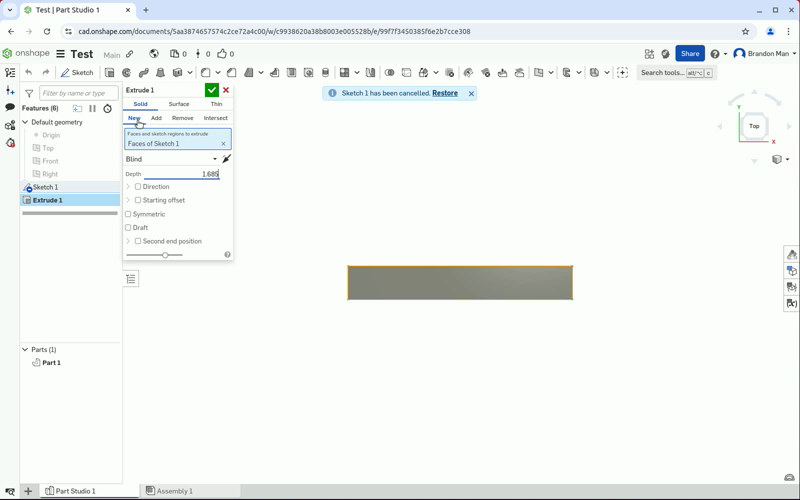
key(enter)
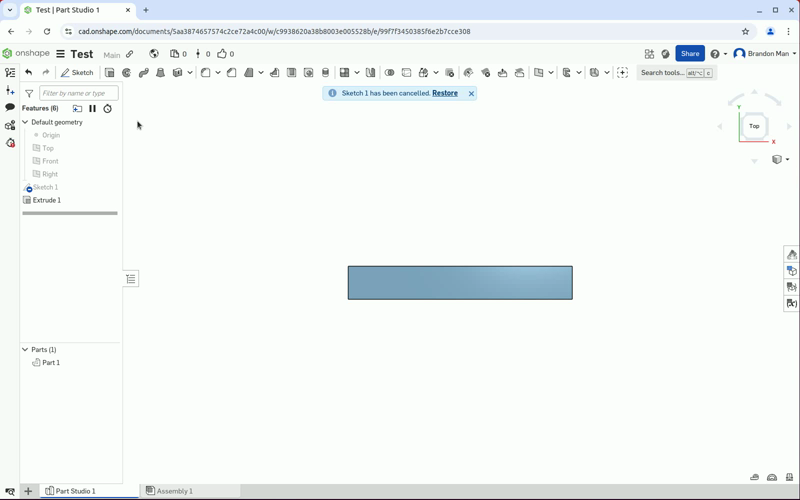
key(shift+h)
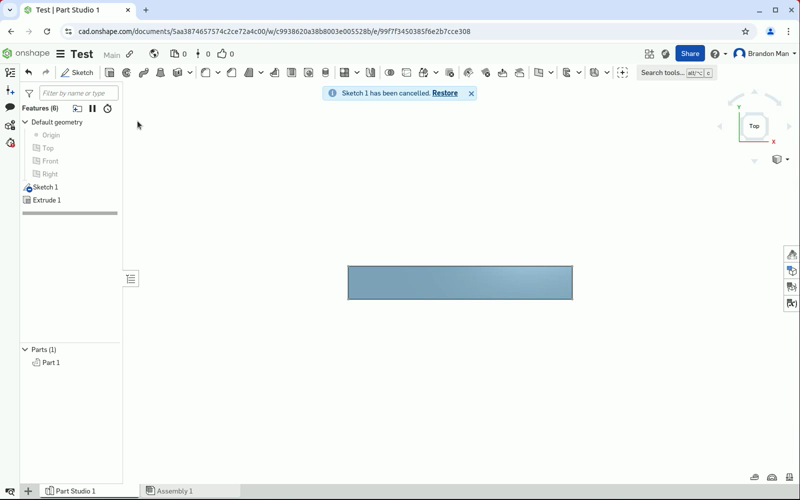
key(shift+h)
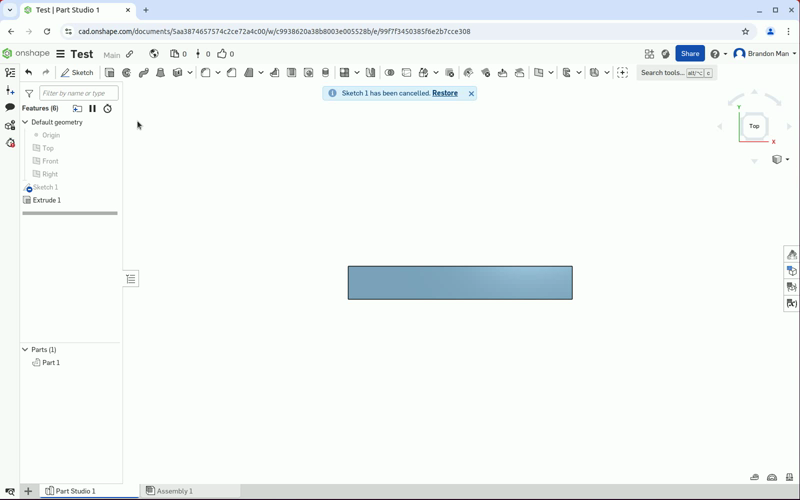
mouse_move(73, 189)
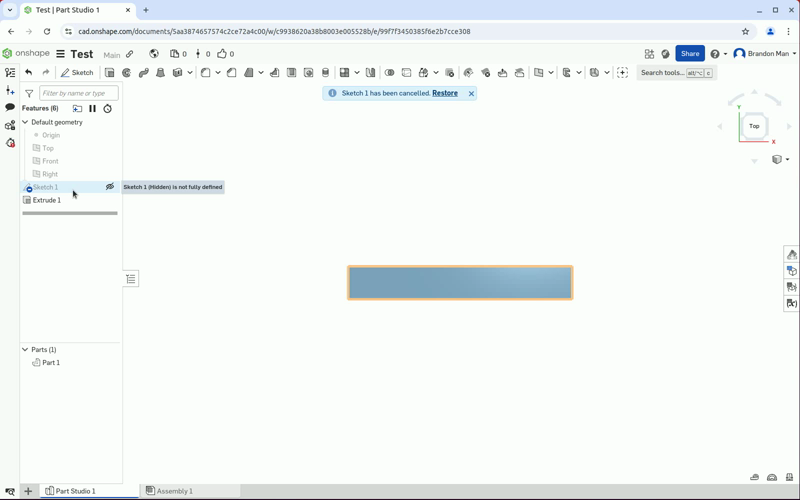
click(73, 189)
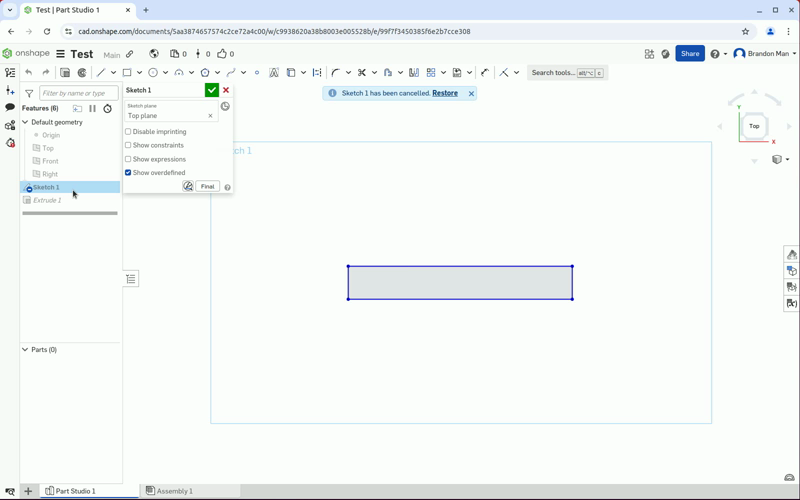
mouse_move(229, 92)
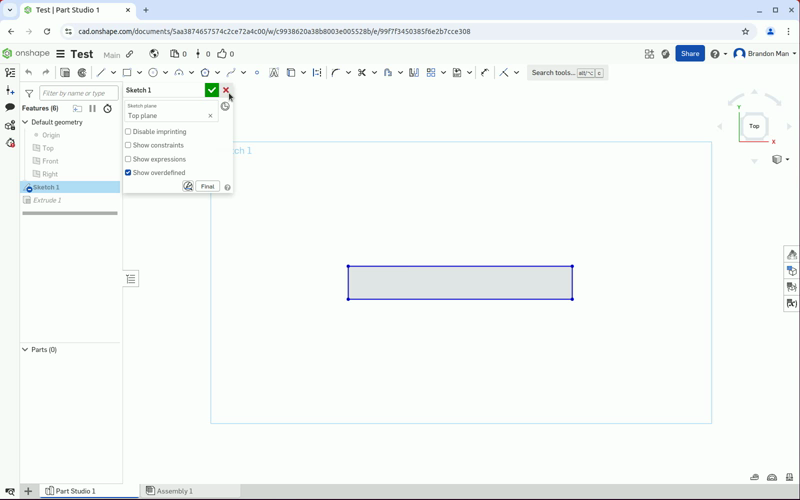
click(229, 92)
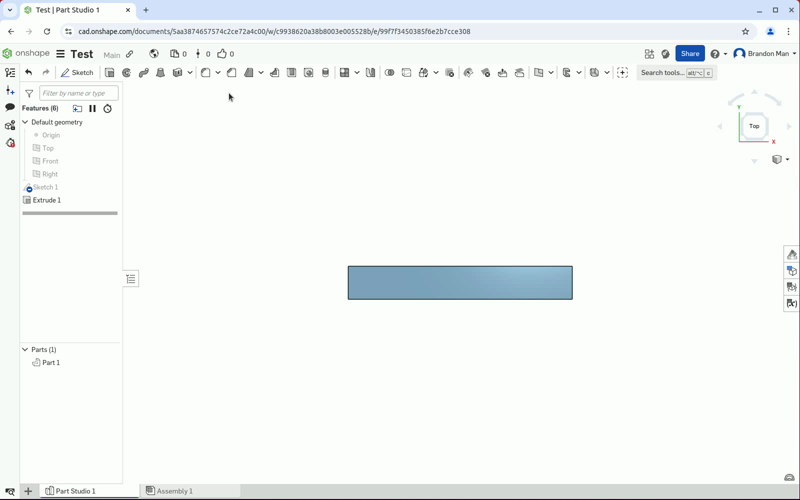
mouse_move(541, 75)
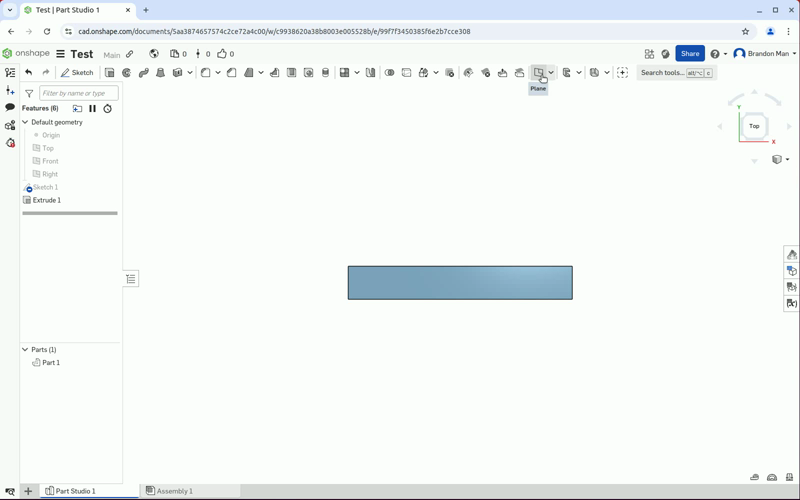
click(541, 75)
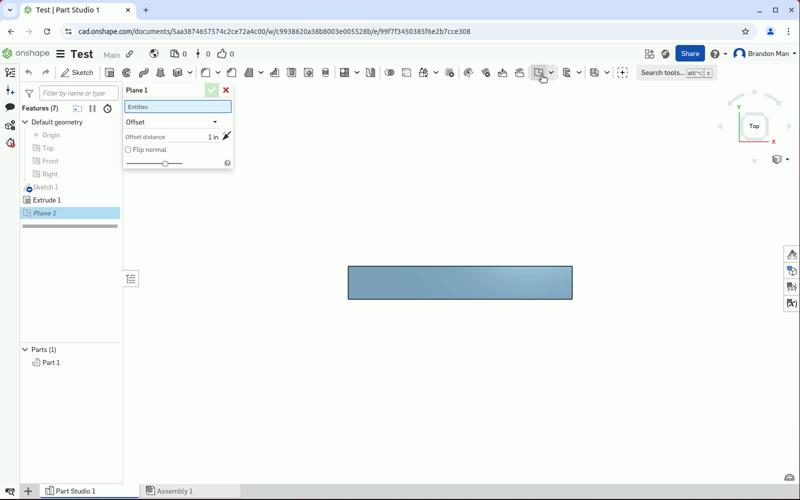
mouse_move(73, 150)
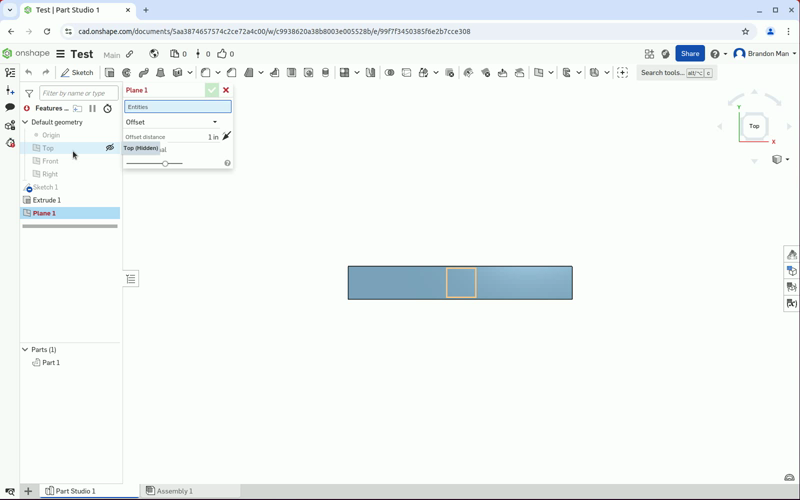
click(73, 150)
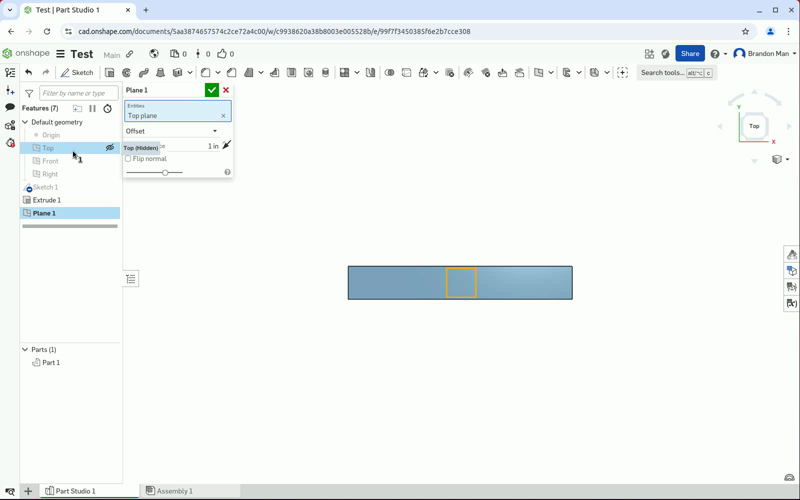
key(tab, 2)
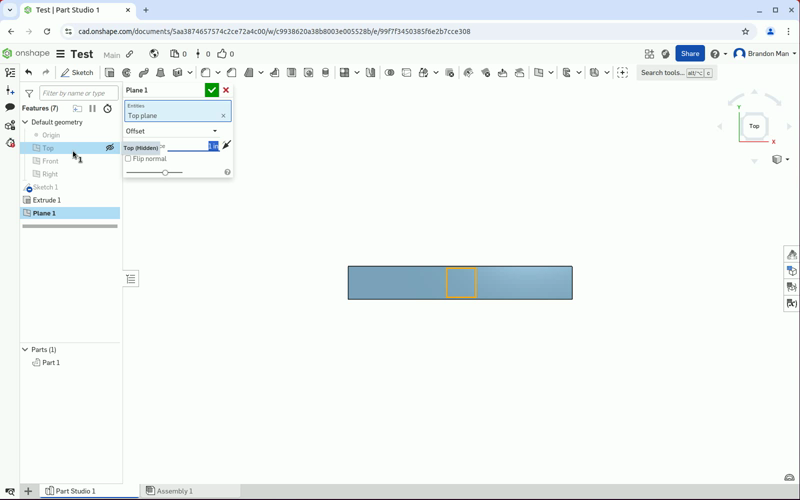
text(1.695)
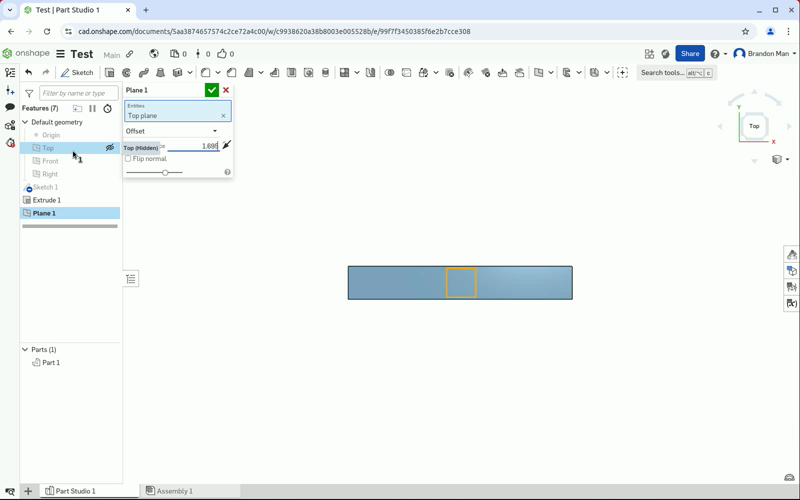
key(enter, 2)
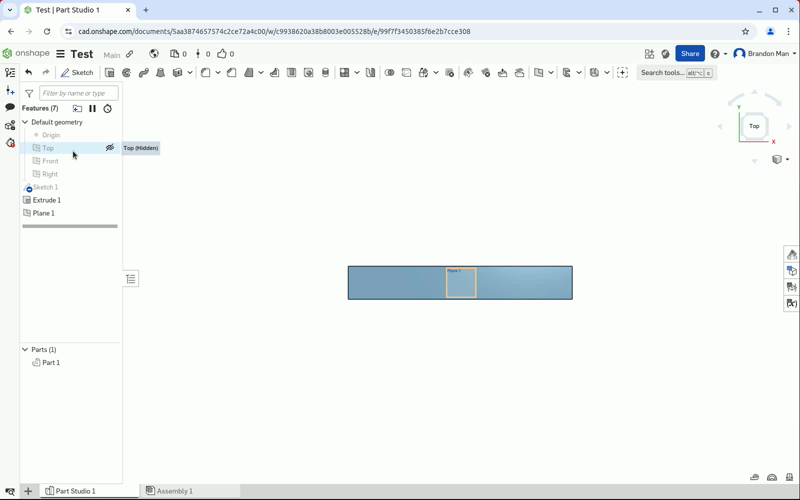
key(shift+s)
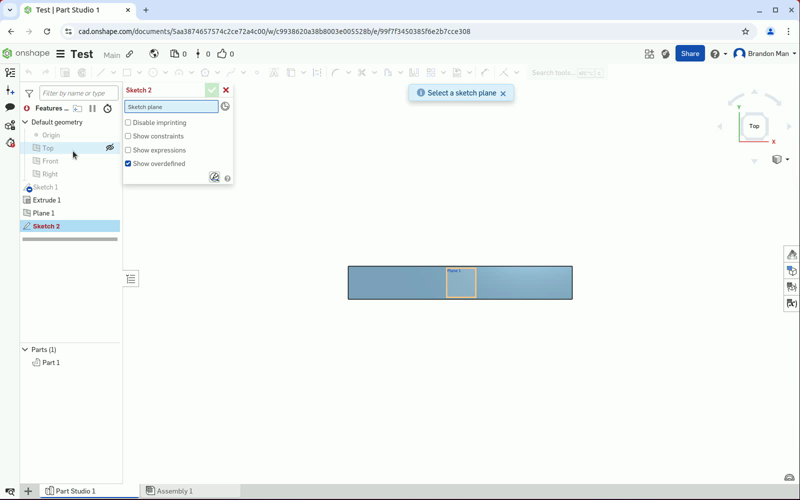
mouse_move(73, 215)
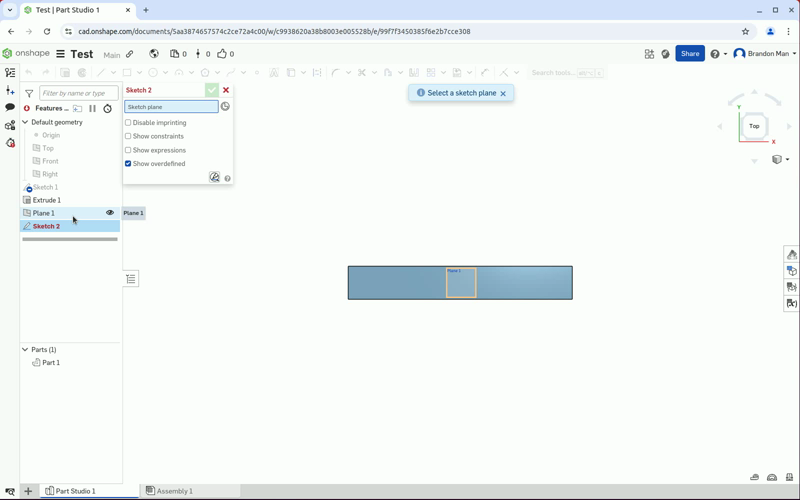
click(73, 215)
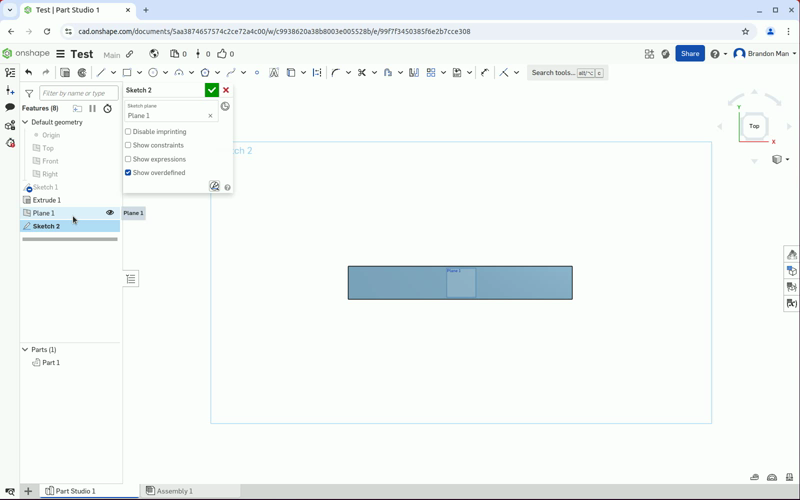
mouse_move(73, 352)
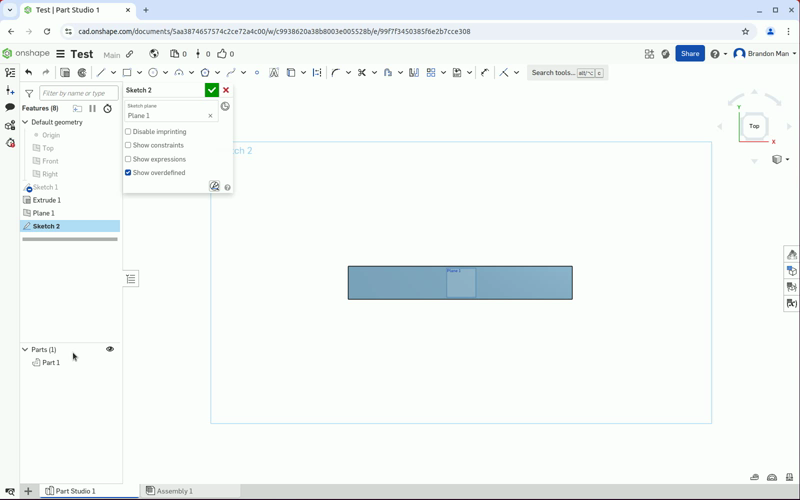
key(y)
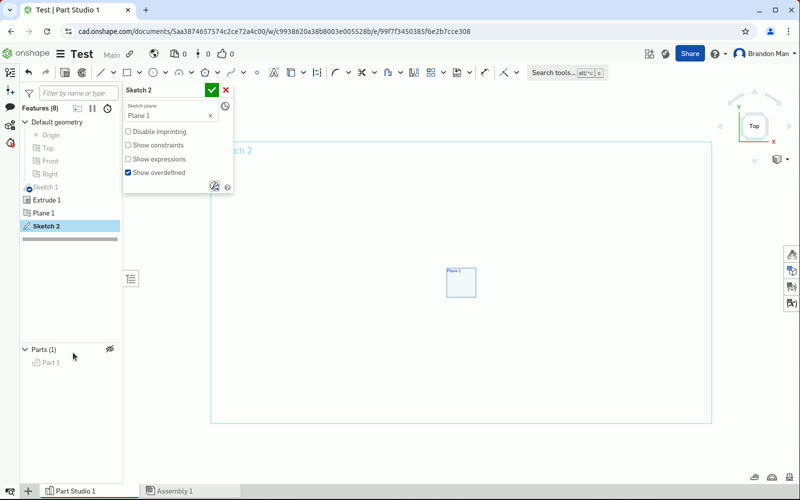
key(l)
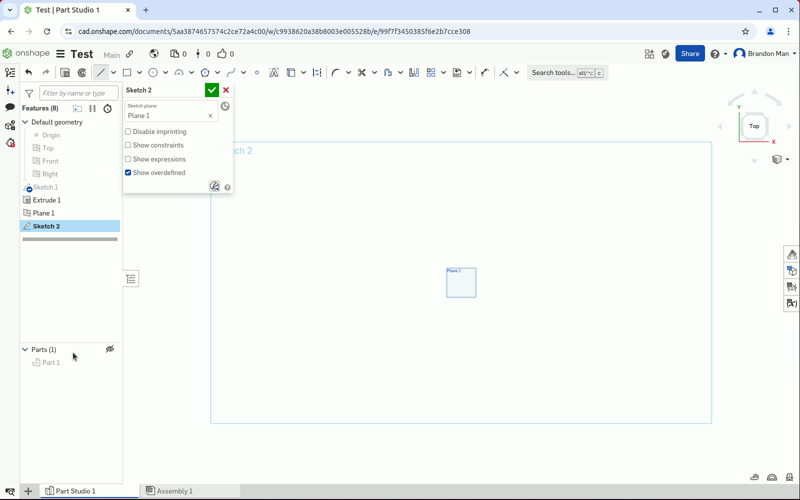
key_down(shift)
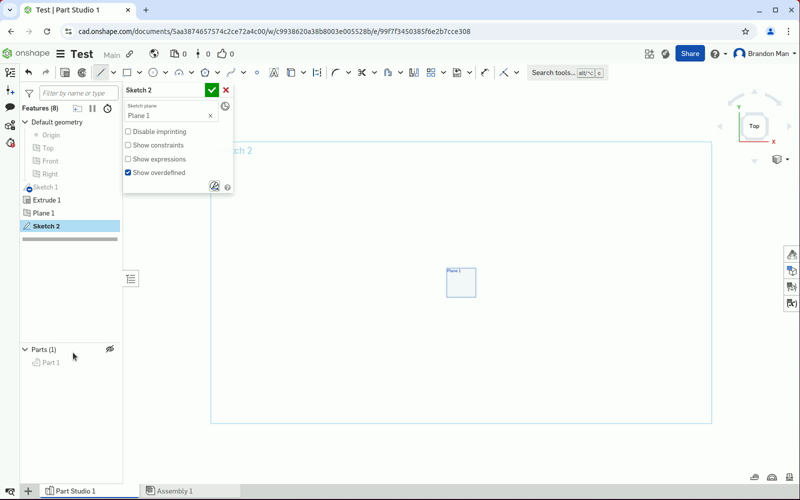
mouse_move(348, 299)
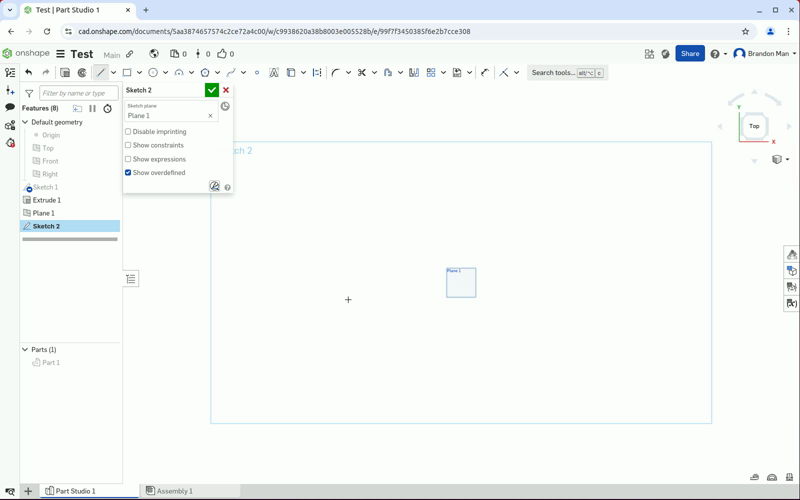
click(348, 299)
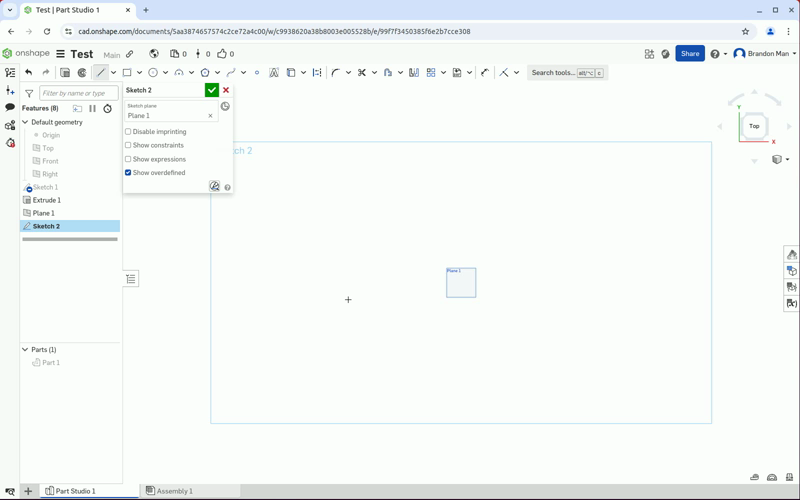
key_up(shift)
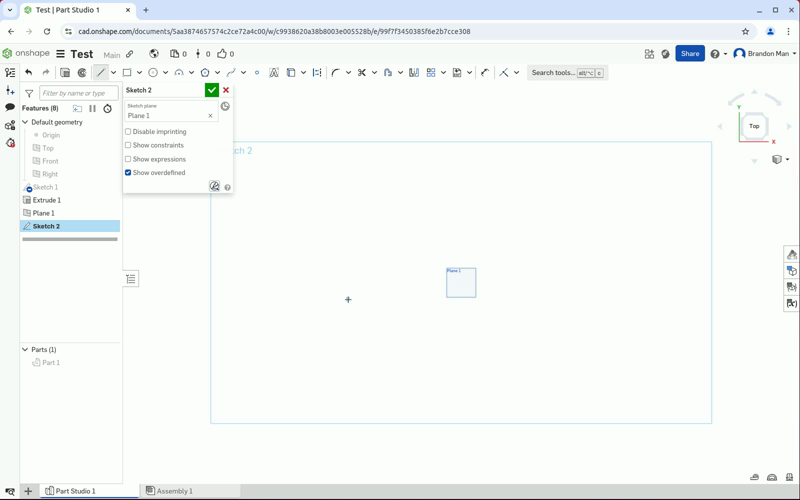
key_down(shift)
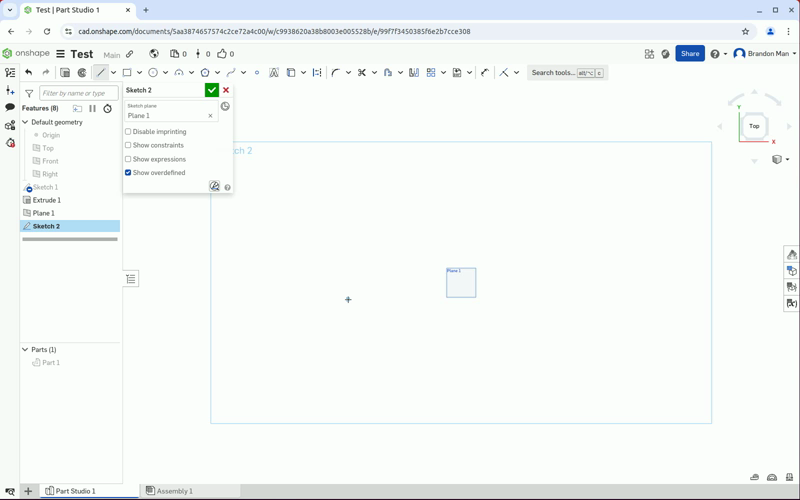
mouse_move(378, 299)
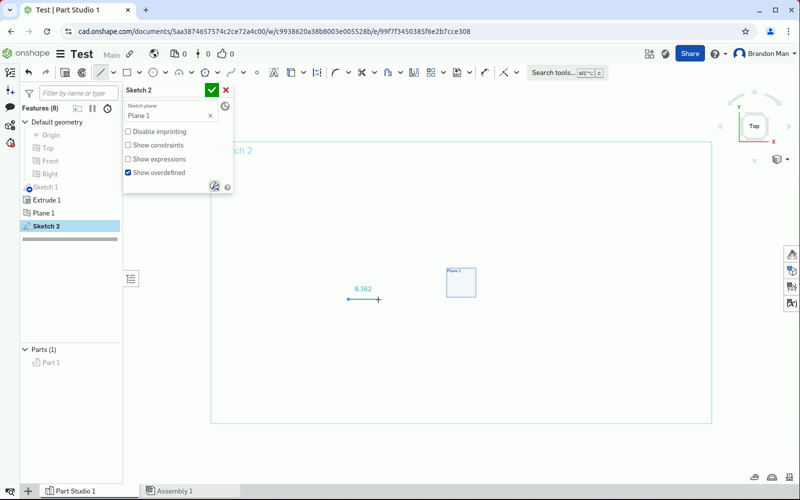
mouse_move(356, 299)
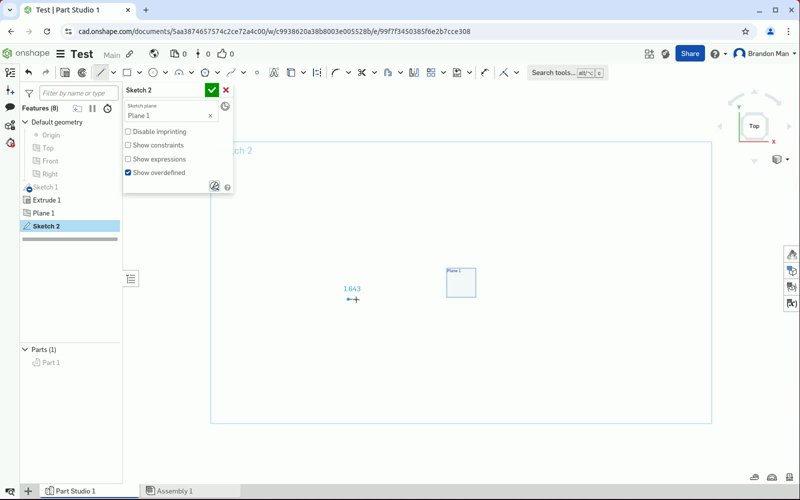
click(356, 299)
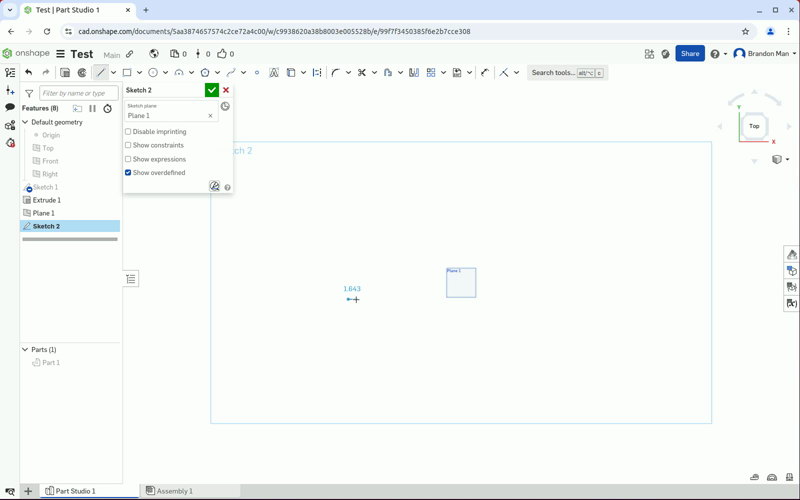
key_up(shift)
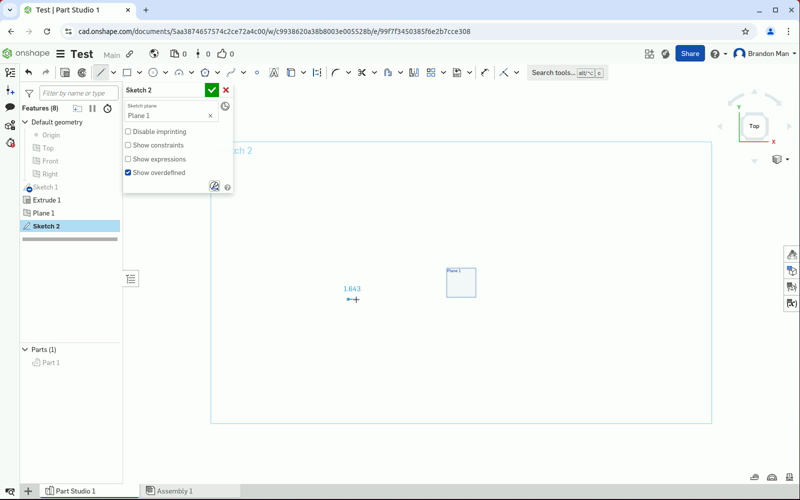
key_down(shift)
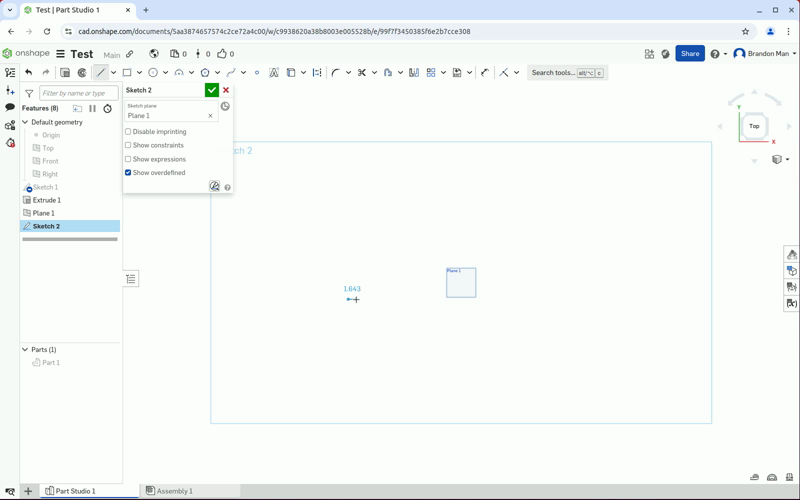
mouse_move(386, 299)
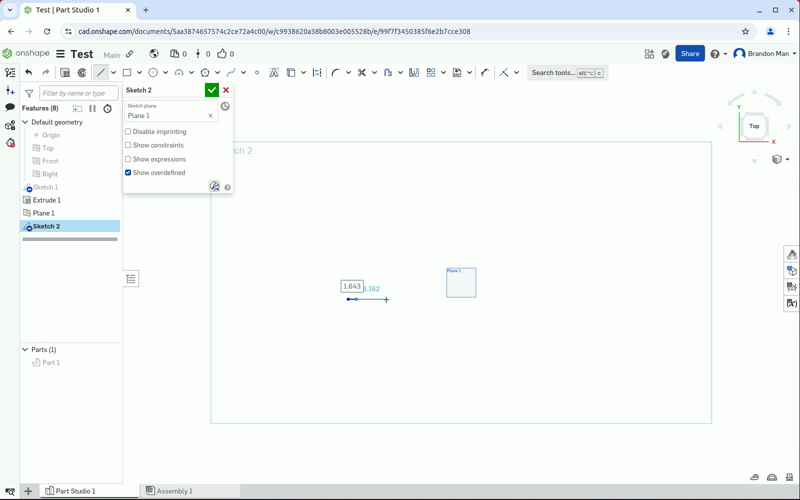
mouse_move(356, 266)
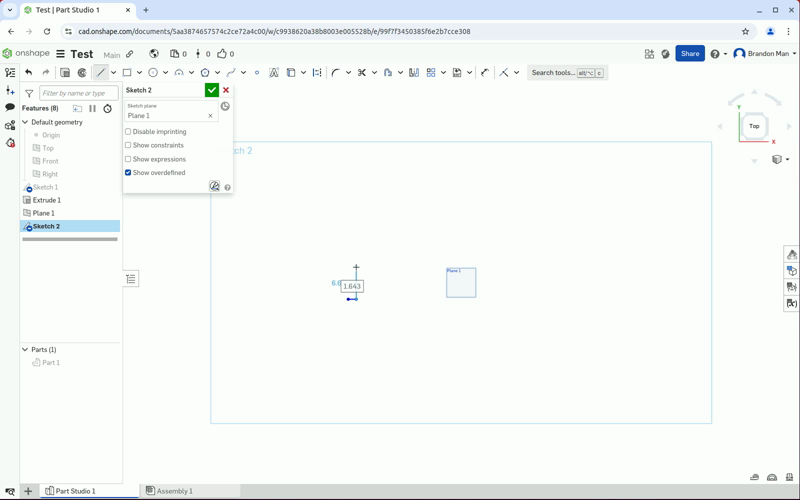
click(356, 266)
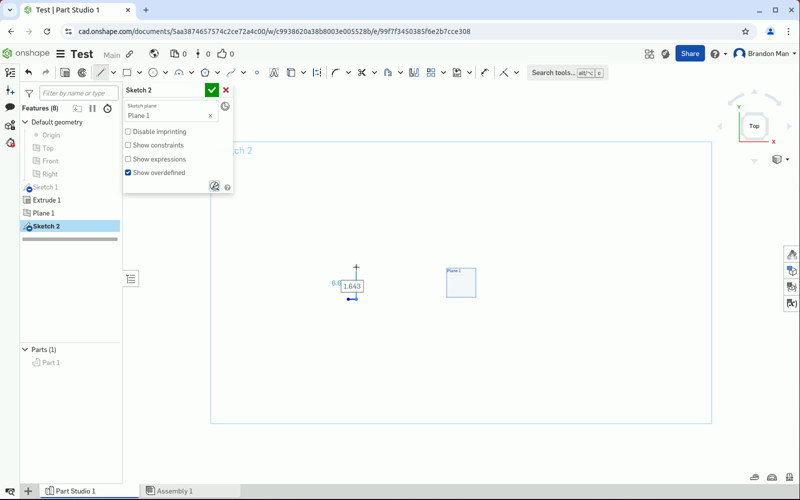
key_up(shift)
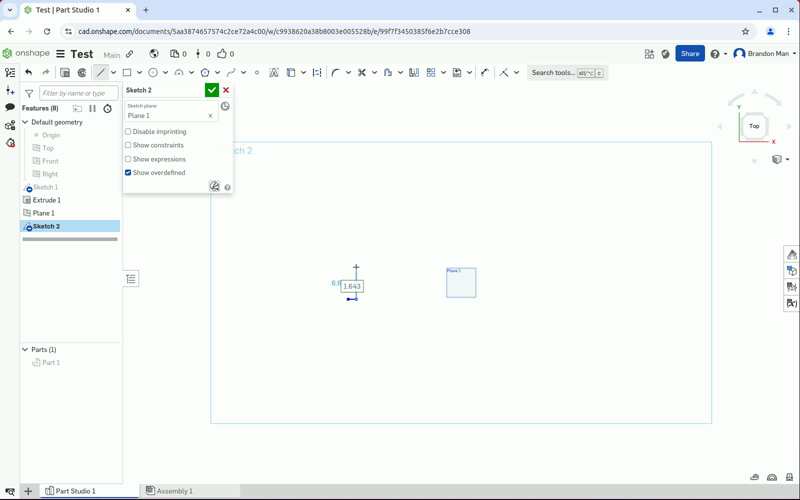
key_down(shift)
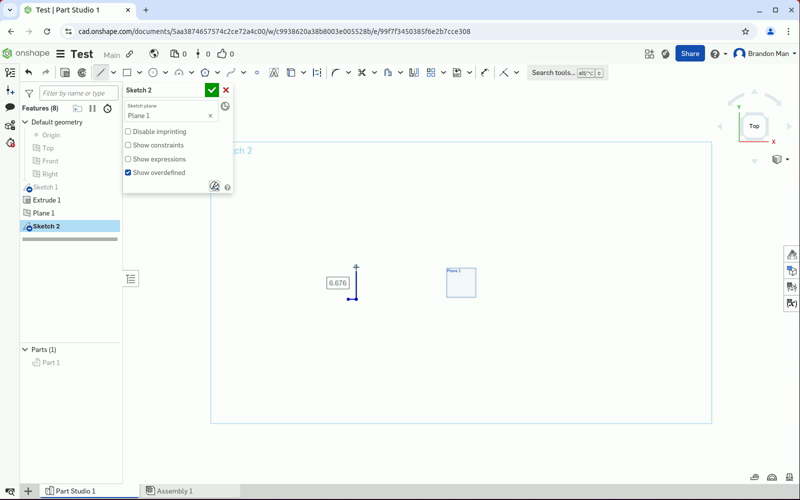
mouse_move(386, 266)
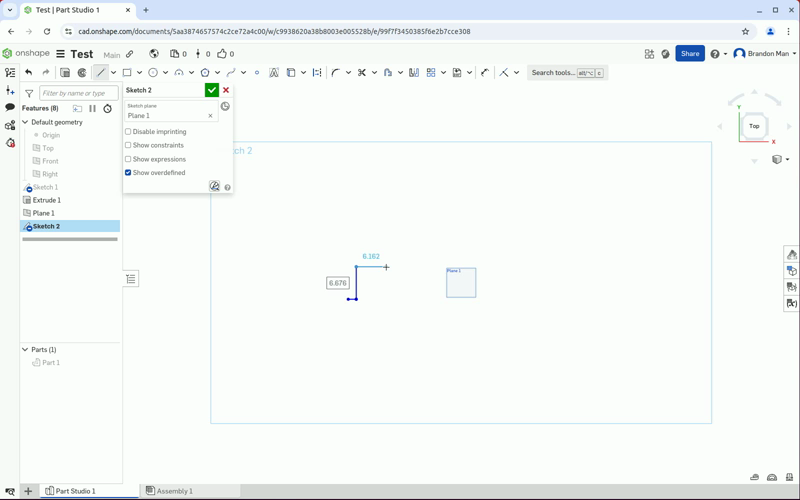
mouse_move(348, 266)
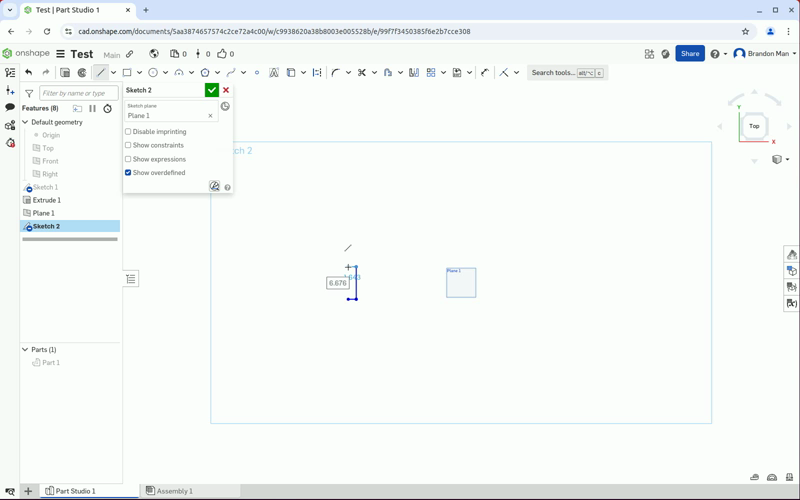
click(348, 266)
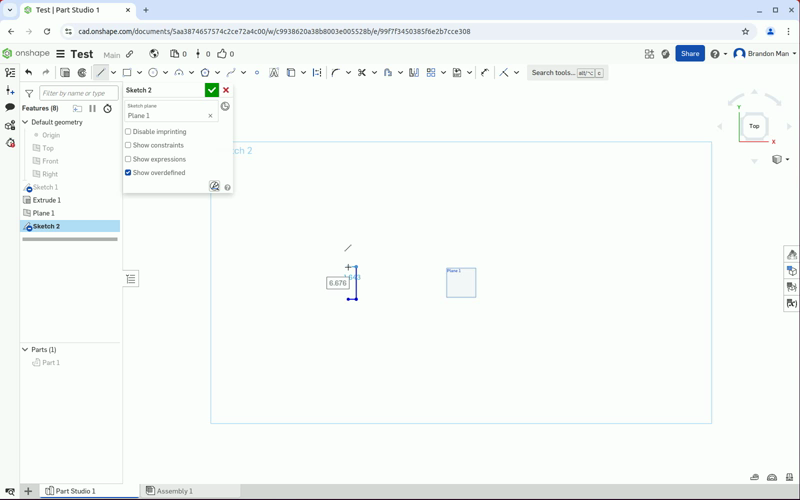
key_up(shift)
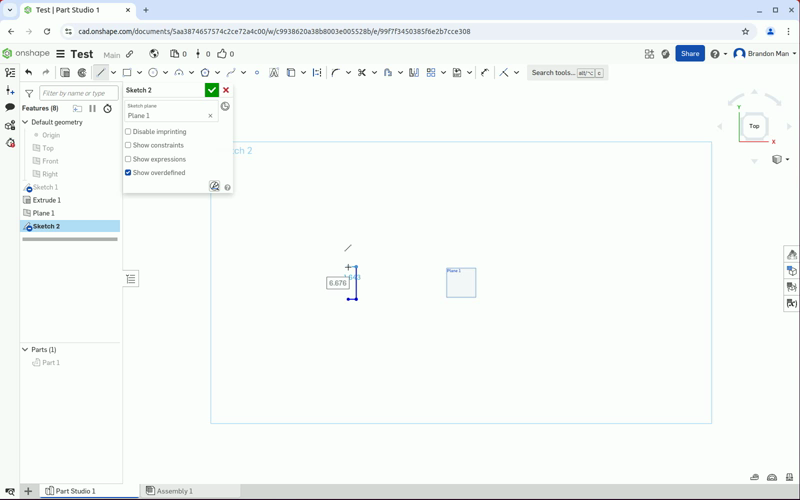
mouse_move(378, 266)
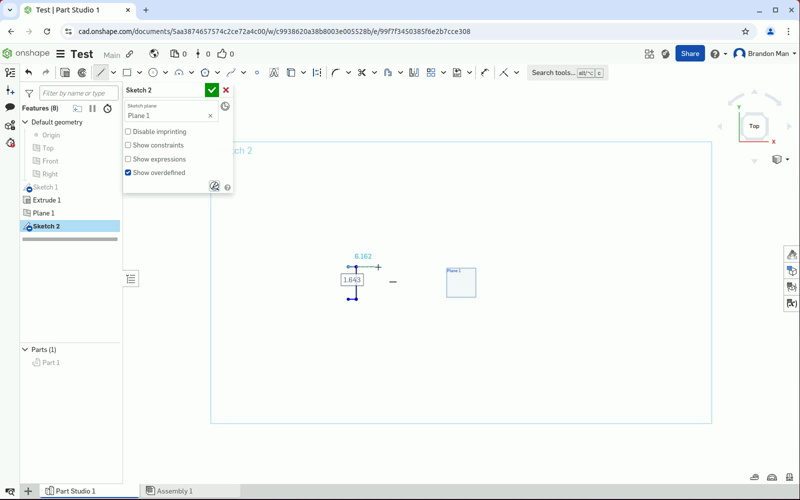
key_down(shift)
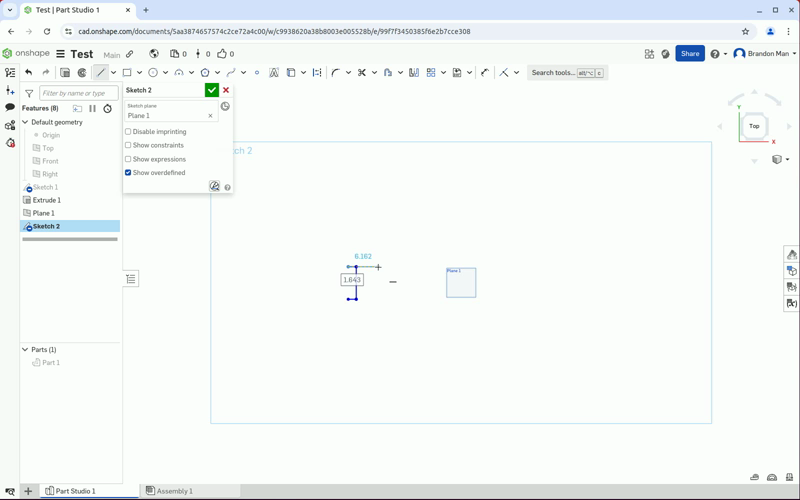
mouse_move(348, 299)
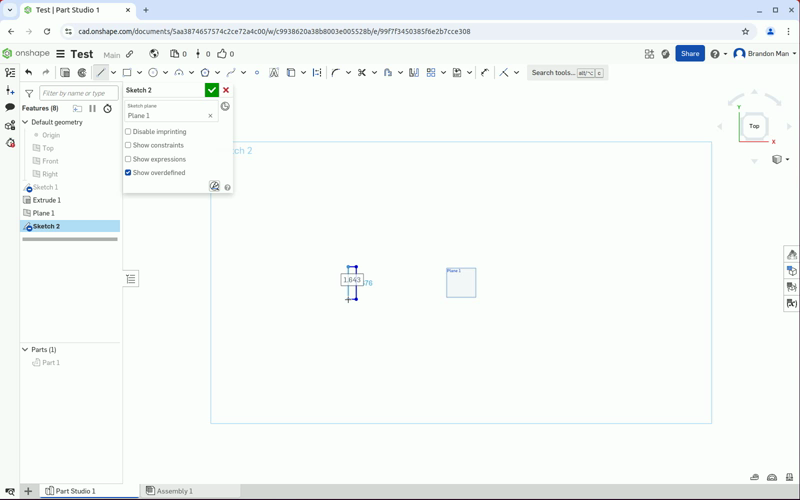
key_up(shift)
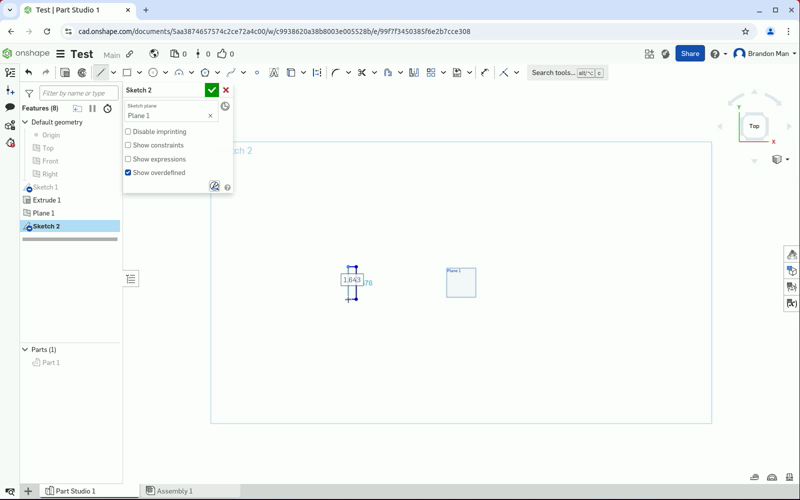
click(348, 299)
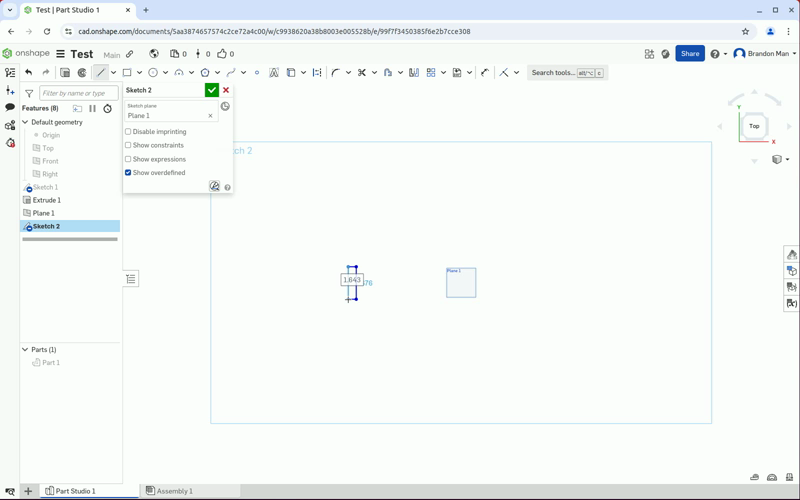
key(esc)
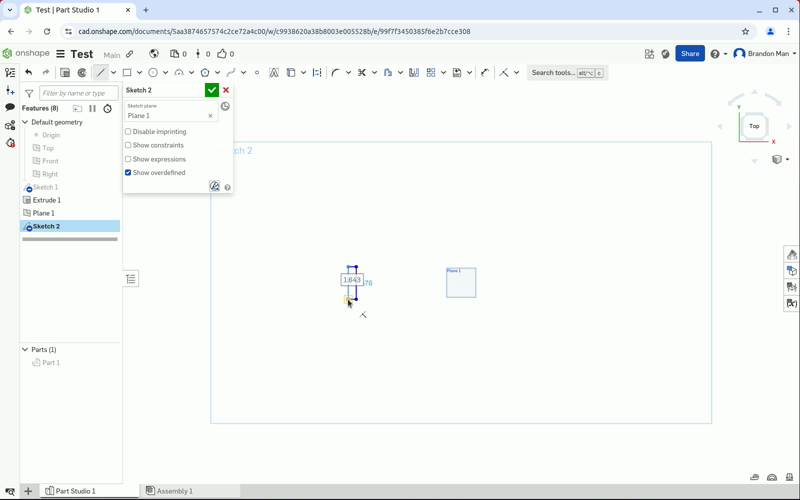
mouse_move(351, 297)
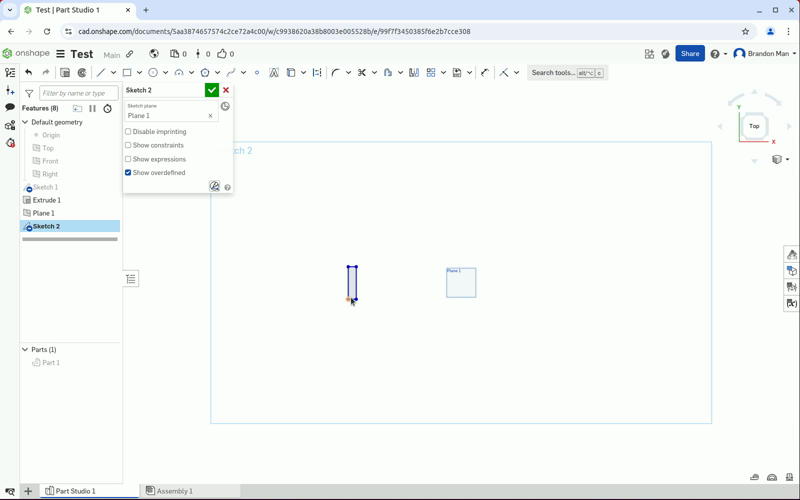
scroll(6)
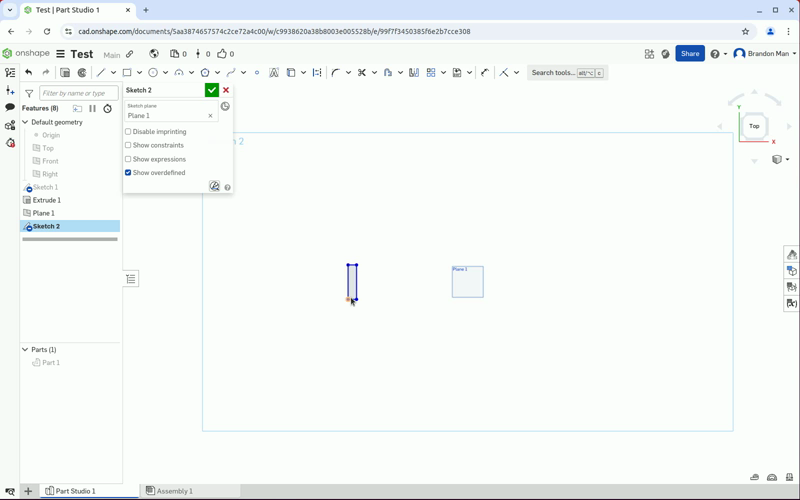
scroll(6)
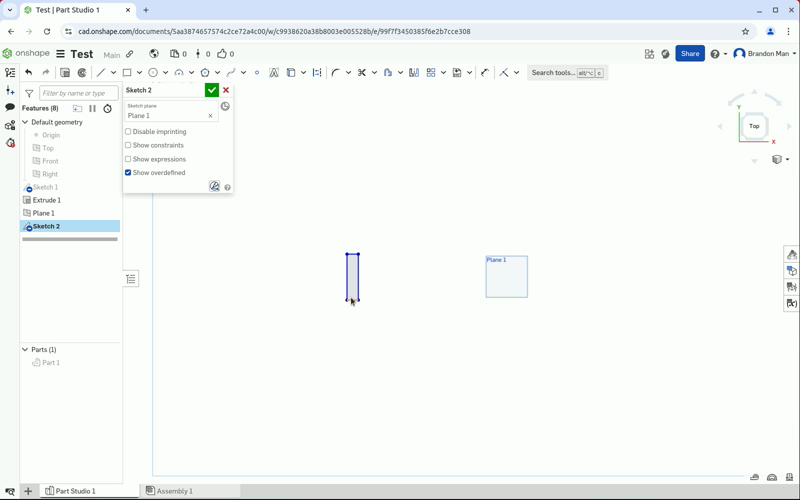
scroll(6)
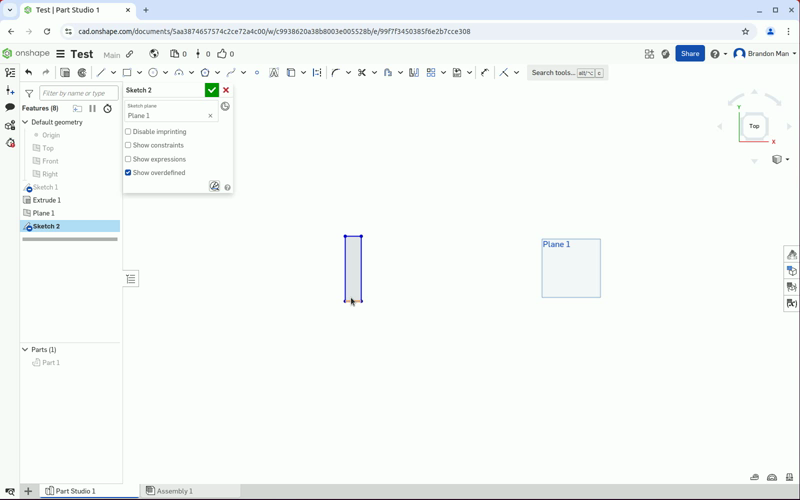
scroll(6)
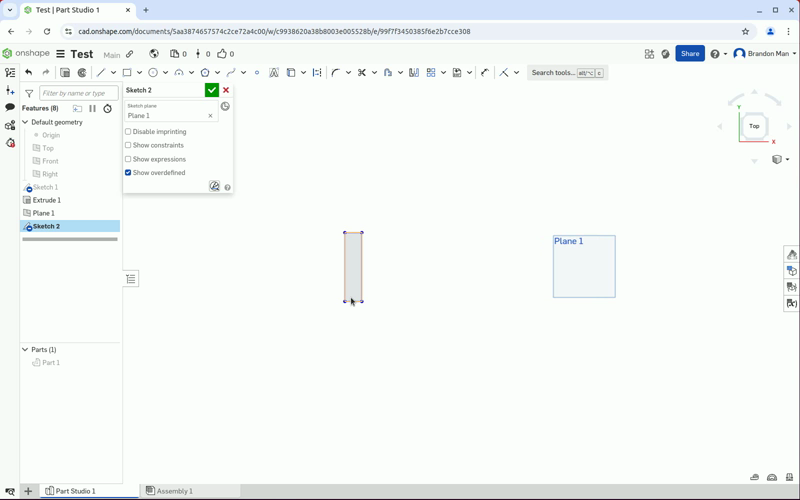
scroll(6)
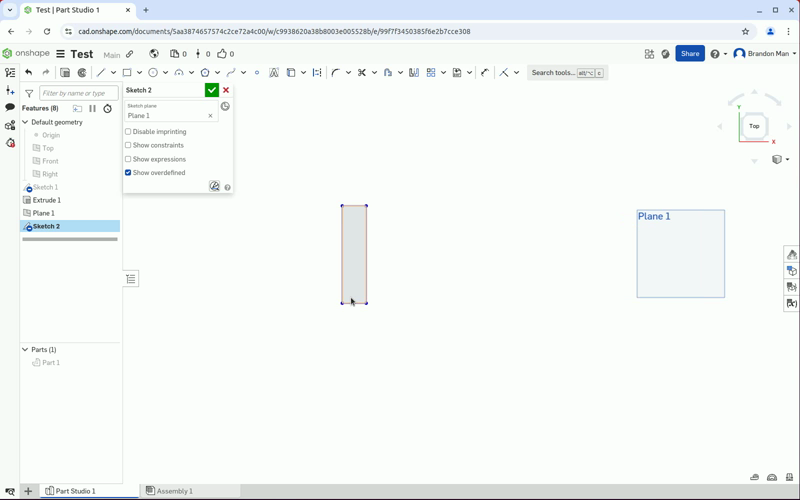
scroll(6)
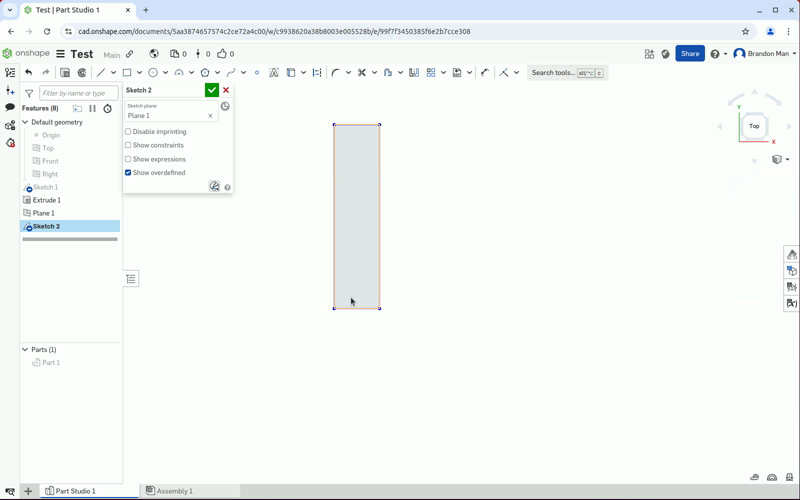
scroll(6)
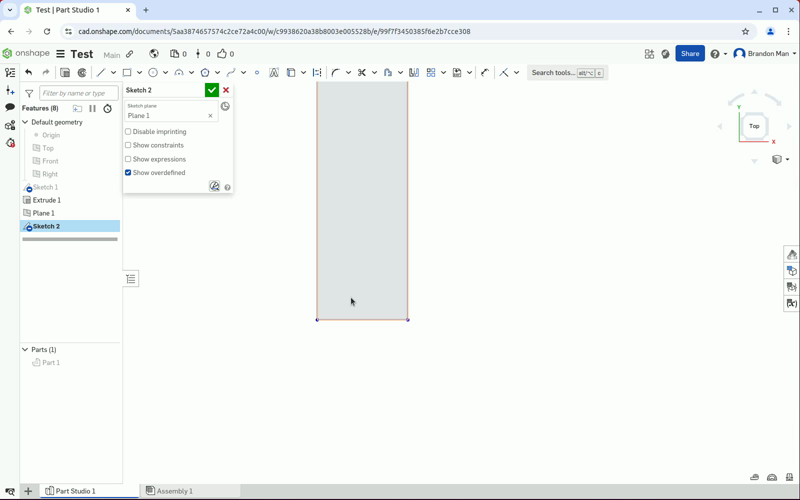
click(351, 297)
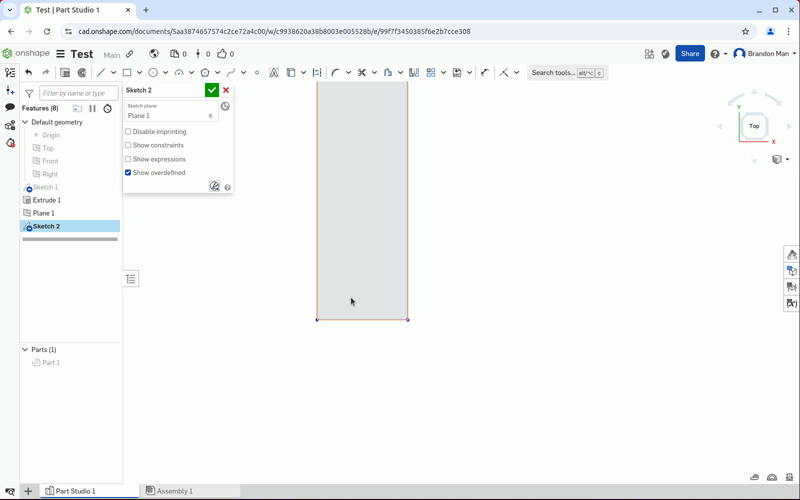
scroll(-6)
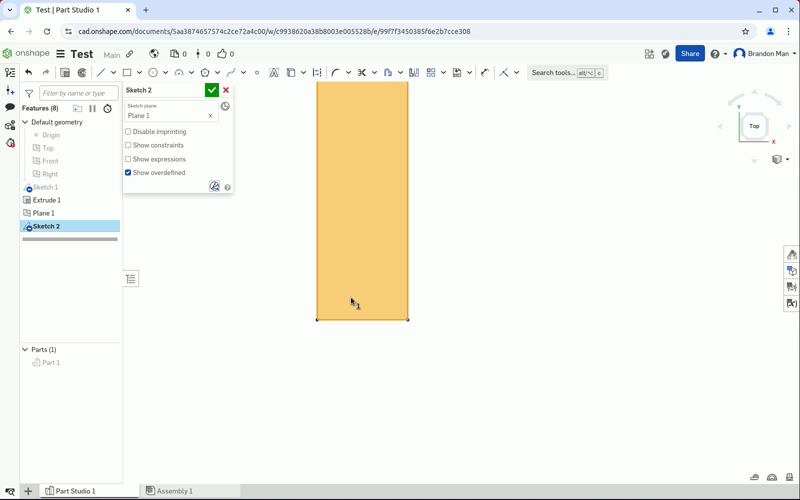
scroll(-6)
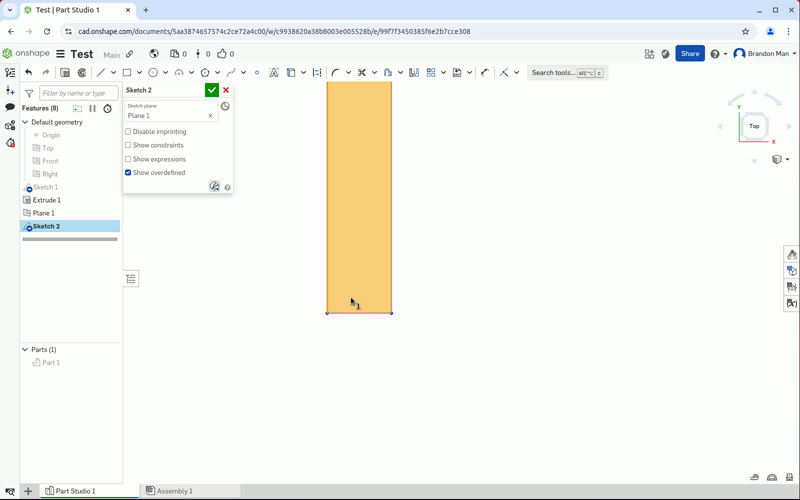
scroll(-6)
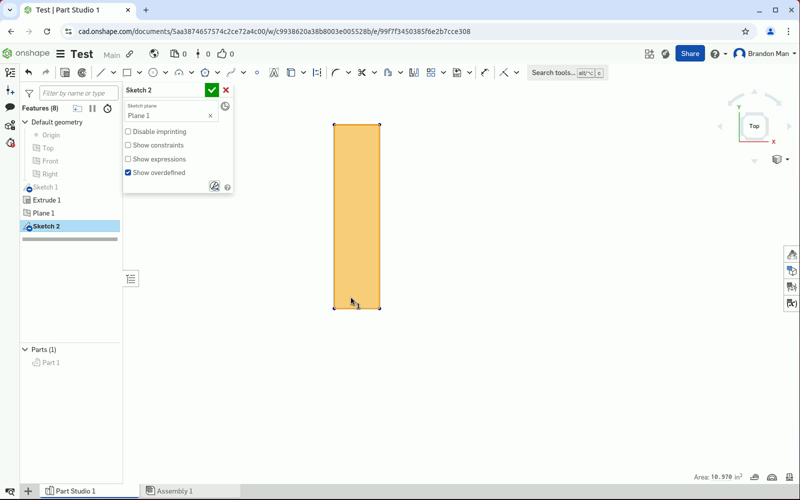
scroll(-6)
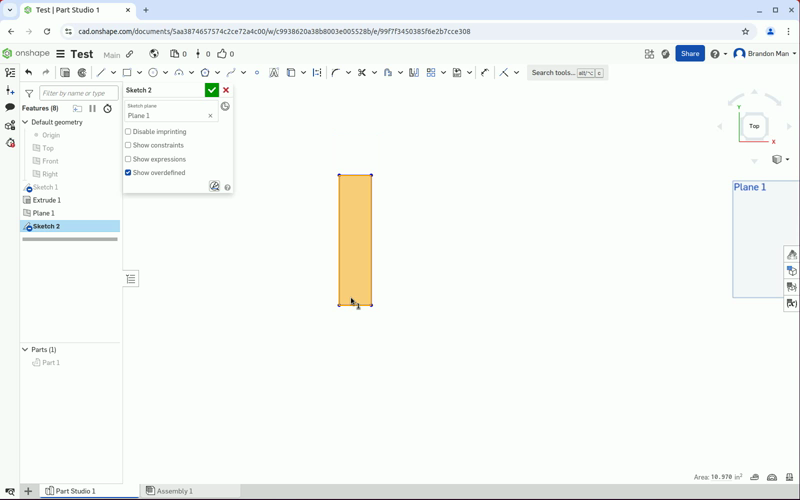
scroll(-6)
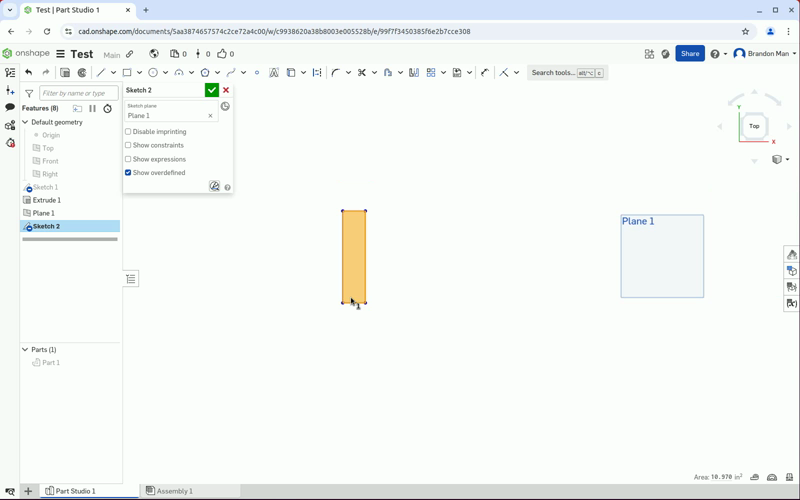
scroll(-6)
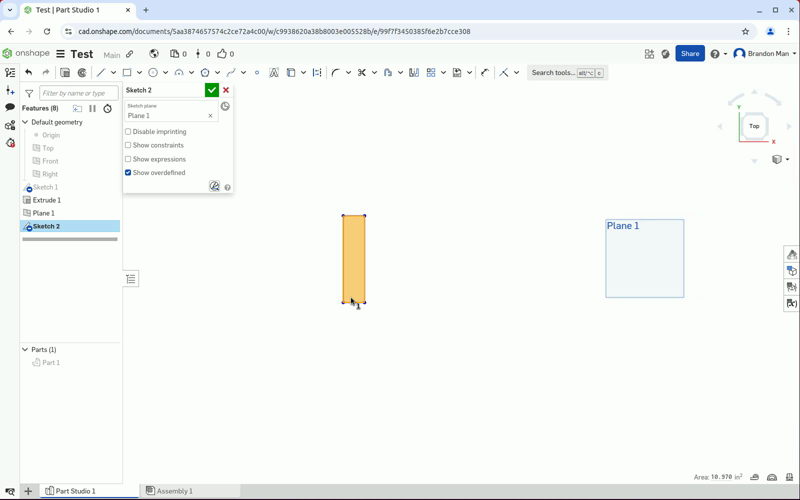
scroll(-6)
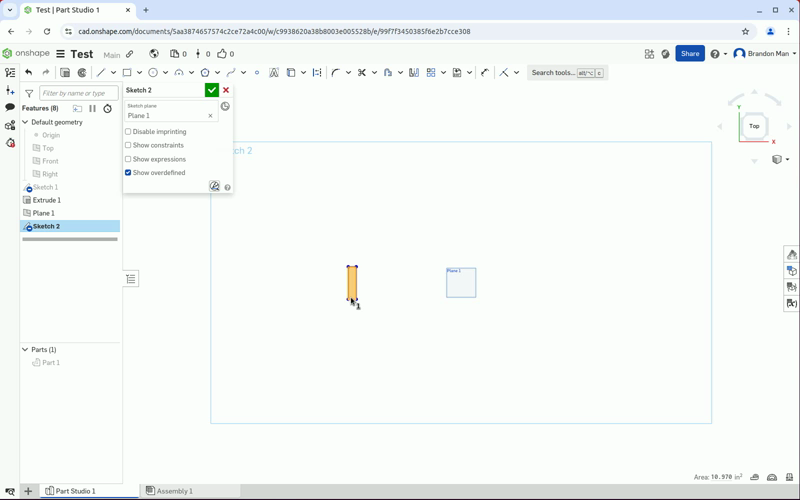
mouse_move(73, 352)
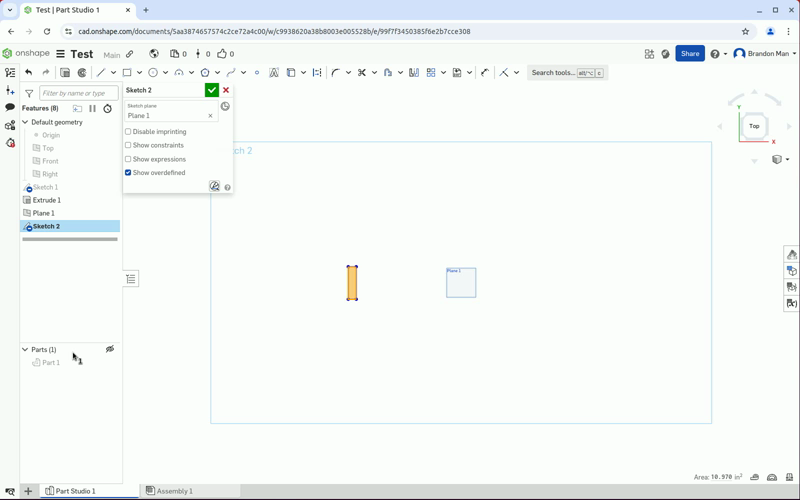
key(shift+y)
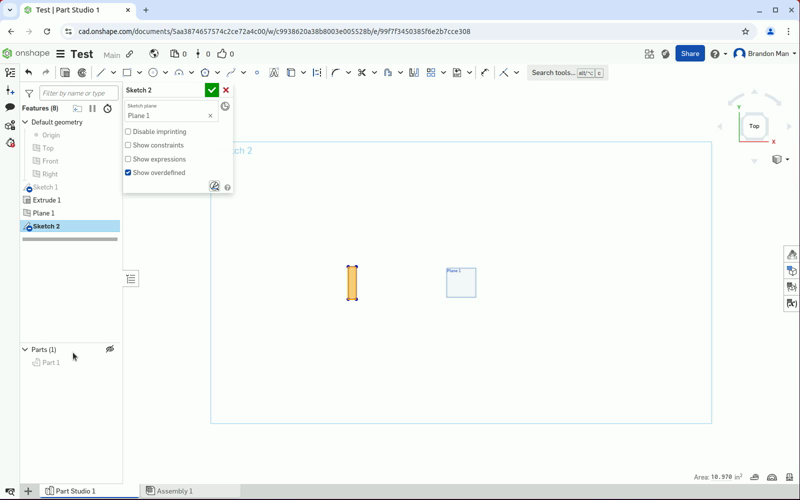
key(shift+e)
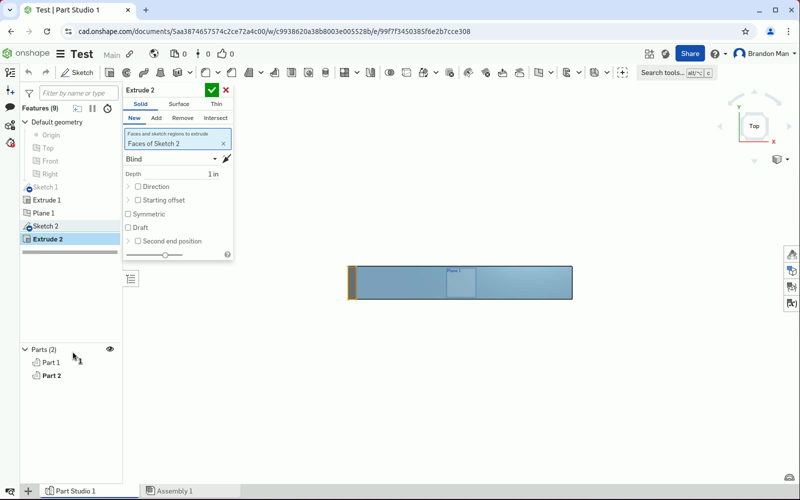
mouse_move(143, 106)
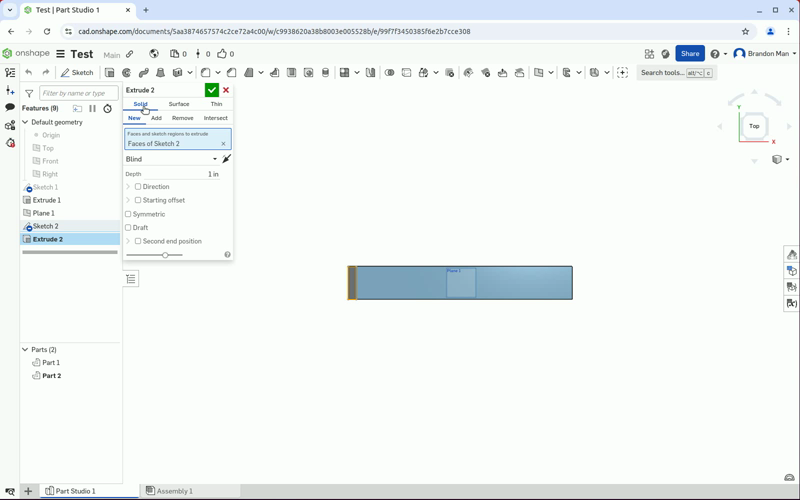
click(143, 106)
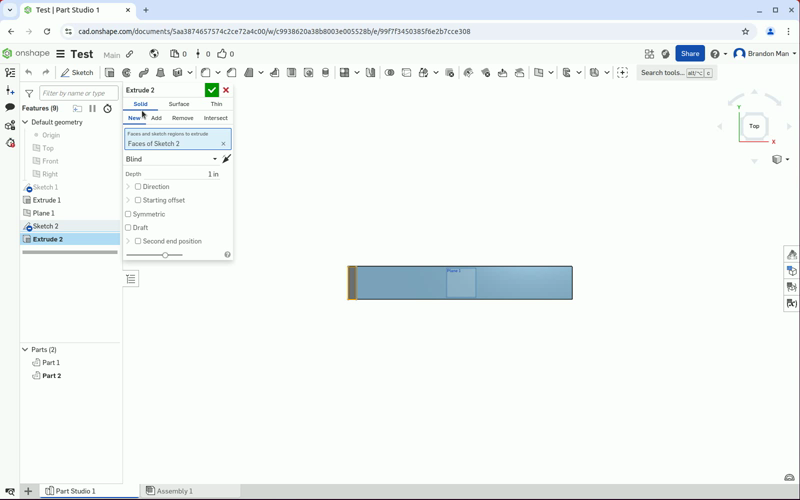
mouse_move(137, 120)
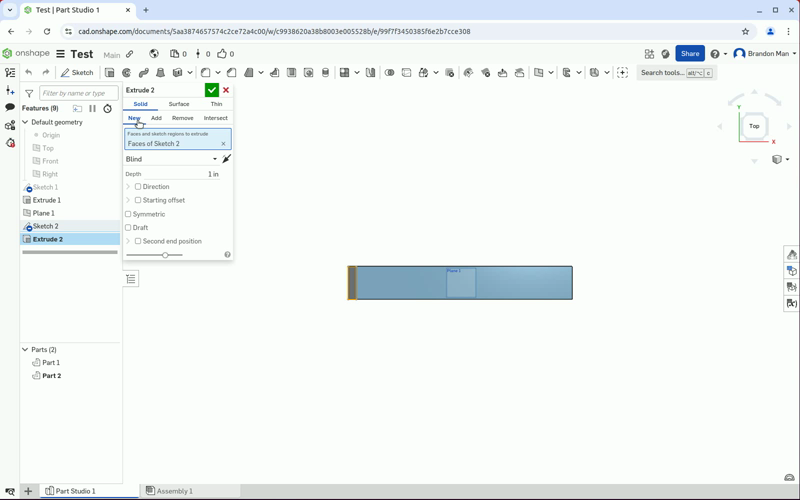
click(137, 120)
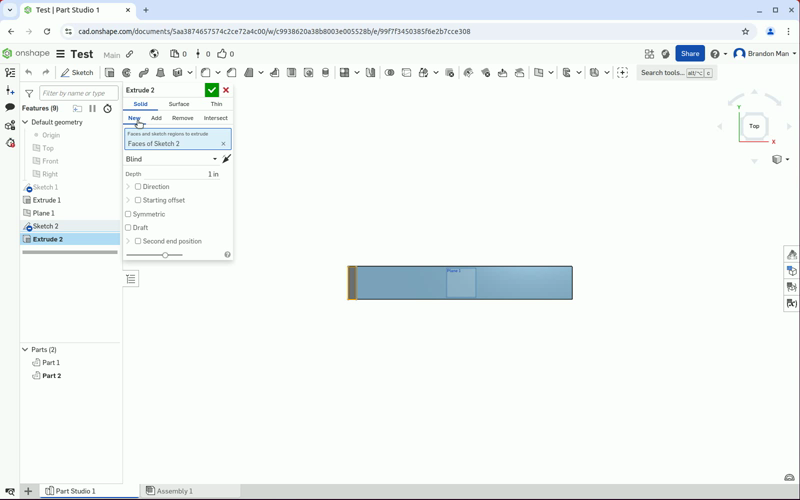
key(tab, 4)
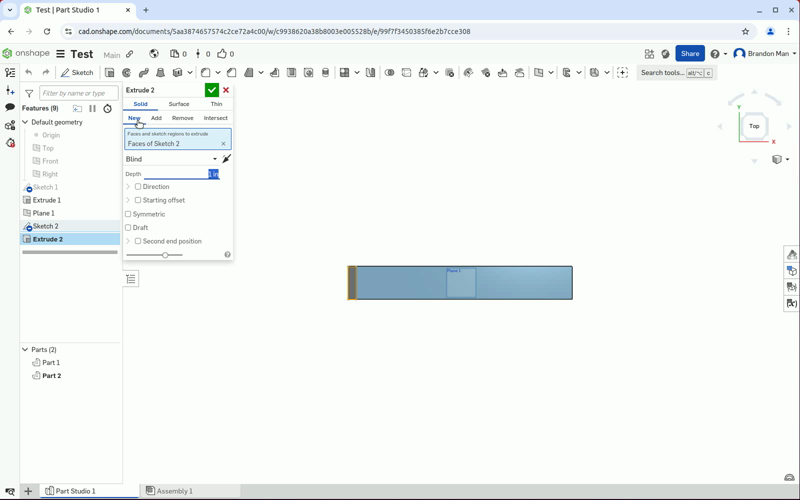
text(20.46)
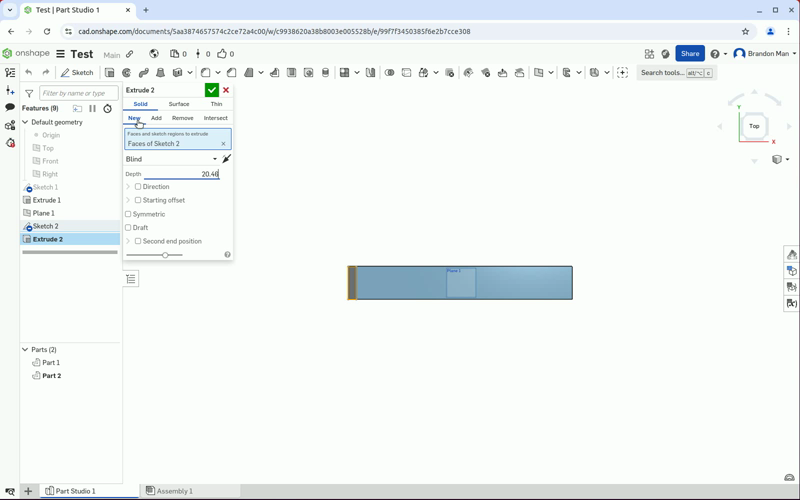
key(enter)
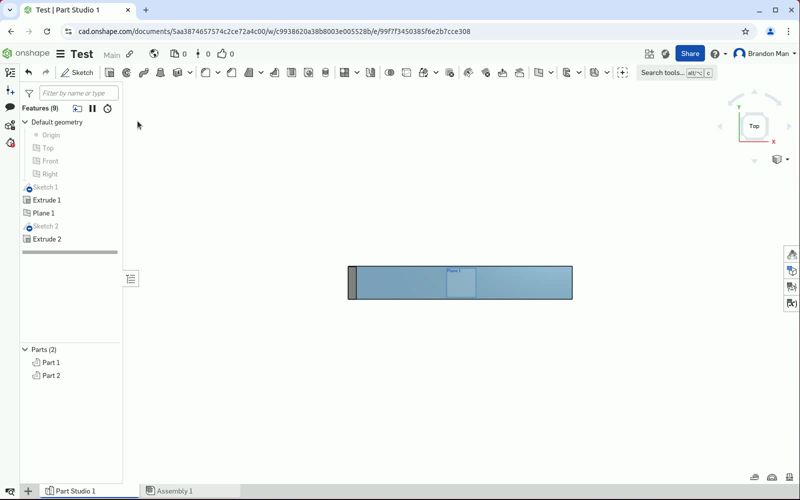
key(shift+h)
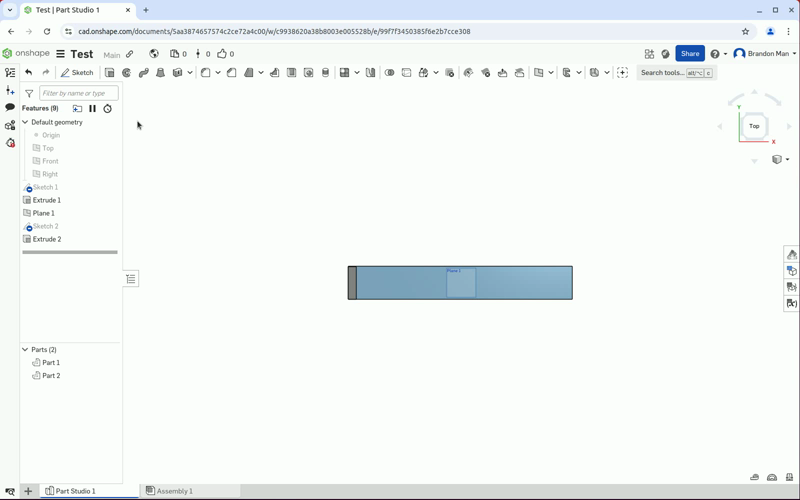
key(shift+h)
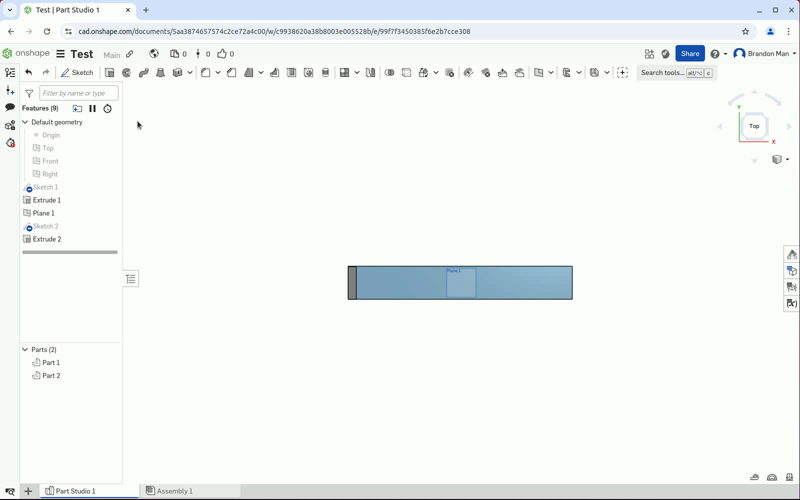
mouse_move(73, 189)
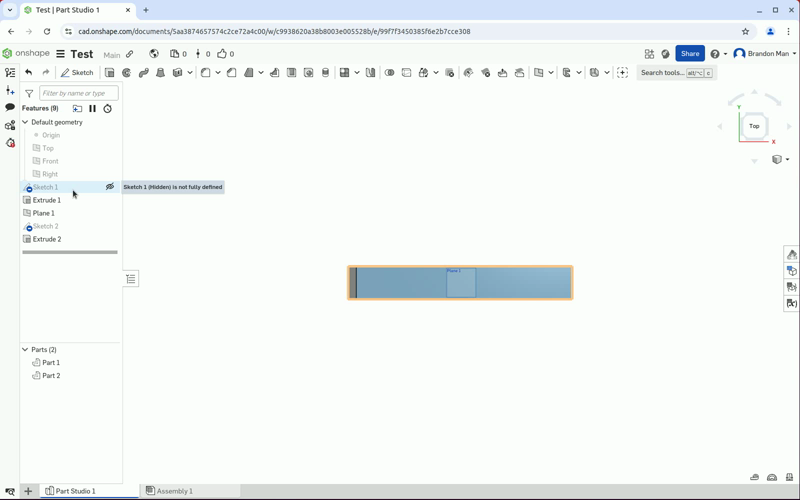
click(73, 189)
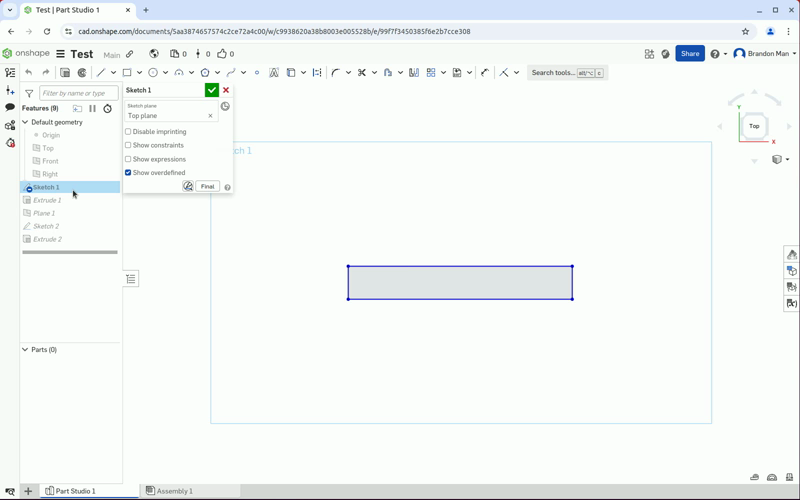
mouse_move(229, 92)
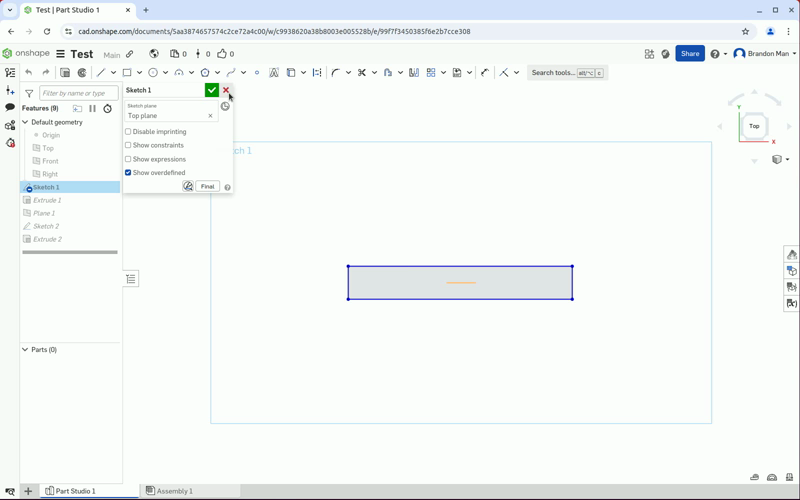
click(229, 92)
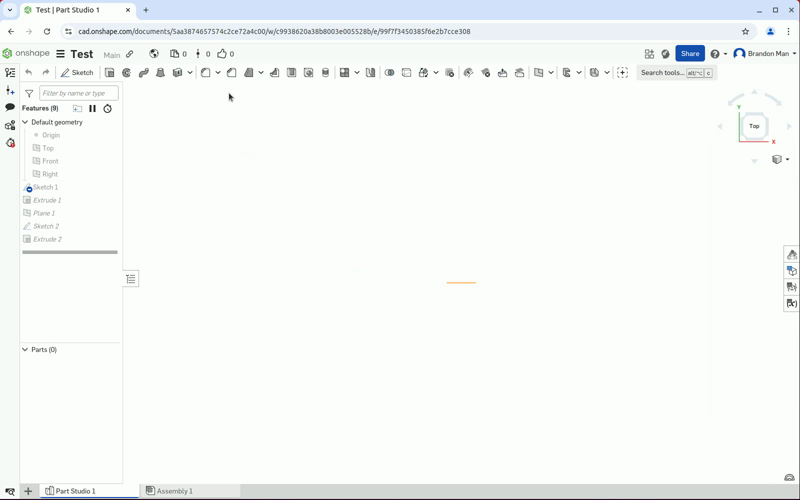
key(shift+s)
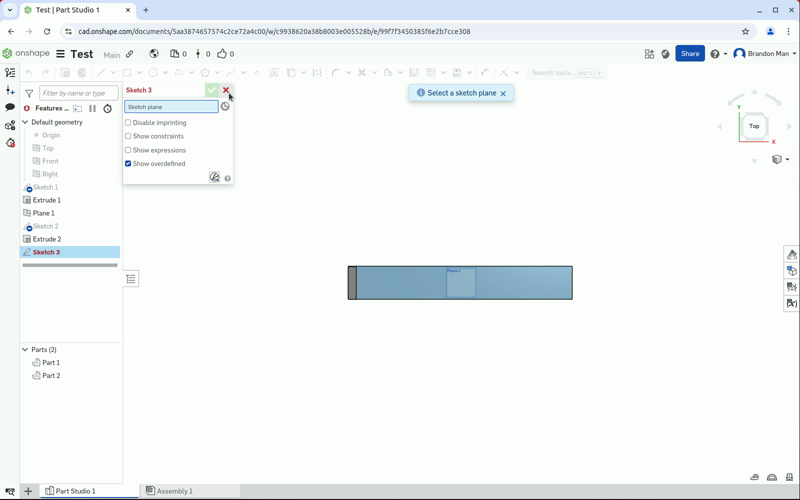
mouse_move(73, 215)
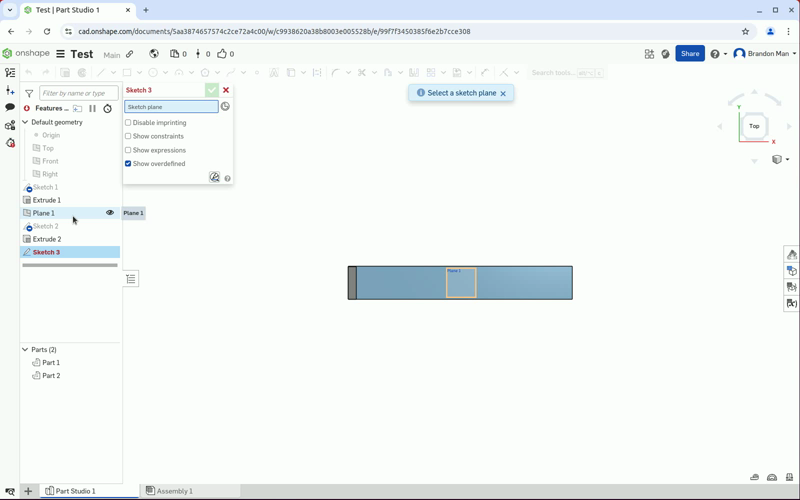
click(73, 215)
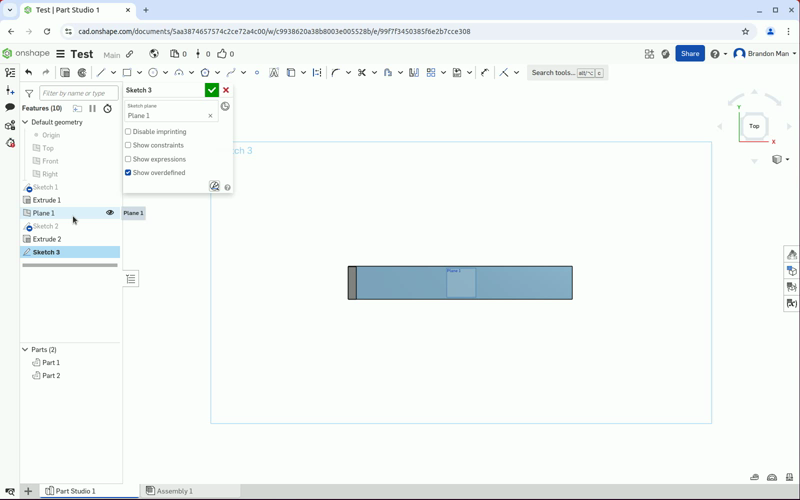
mouse_move(73, 352)
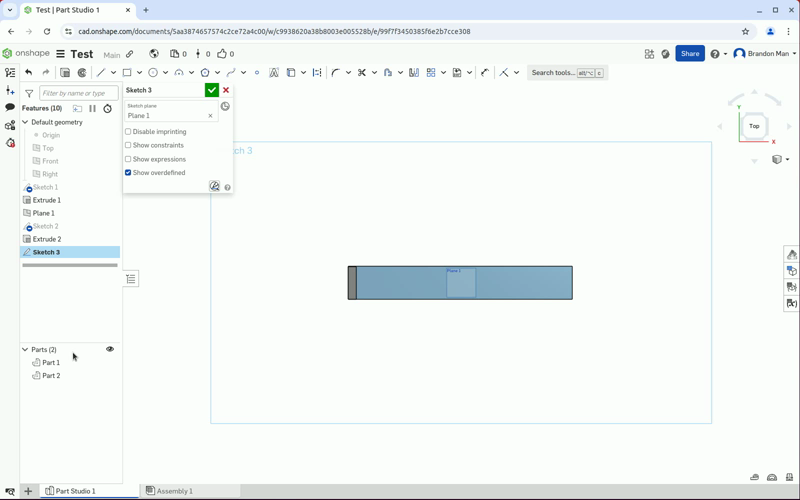
key(y)
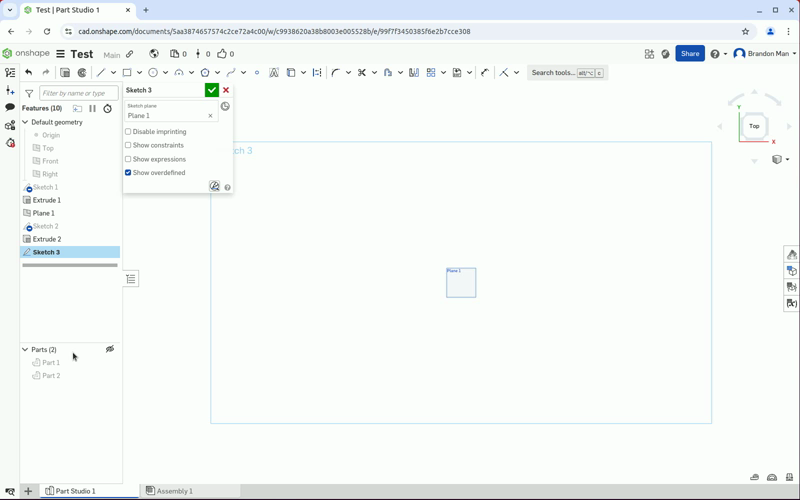
key(l)
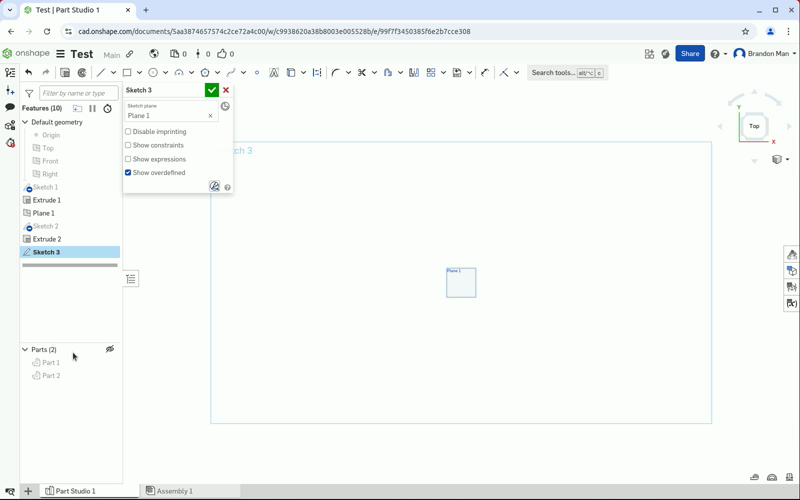
key_down(shift)
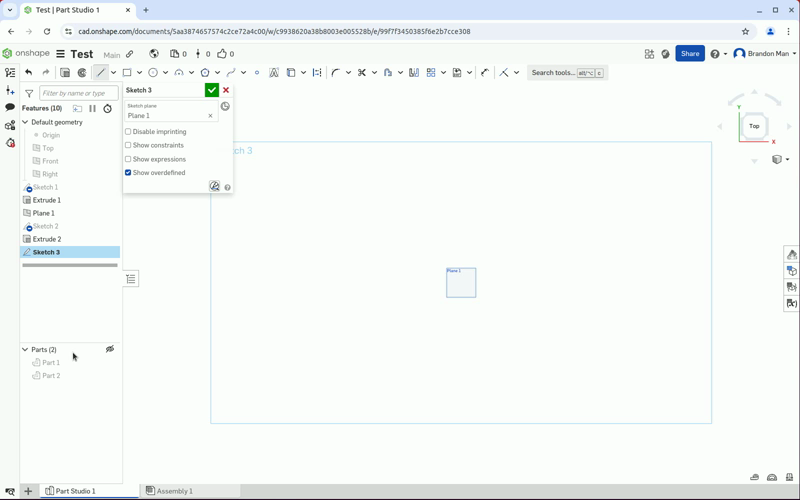
mouse_move(564, 299)
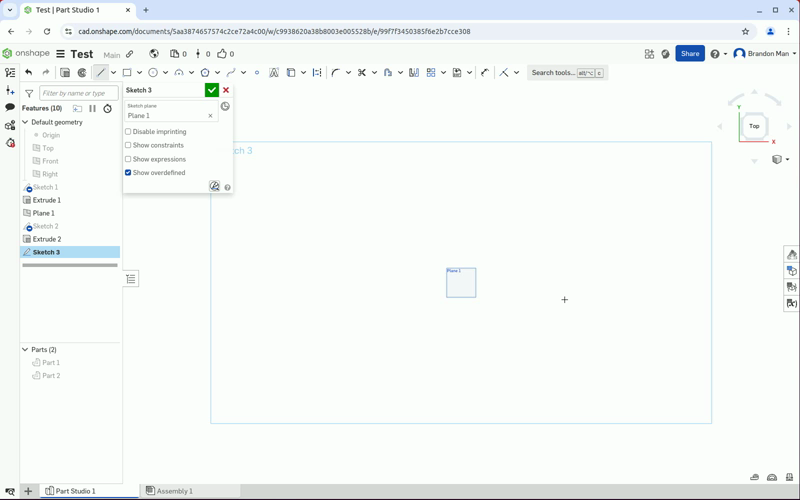
click(564, 299)
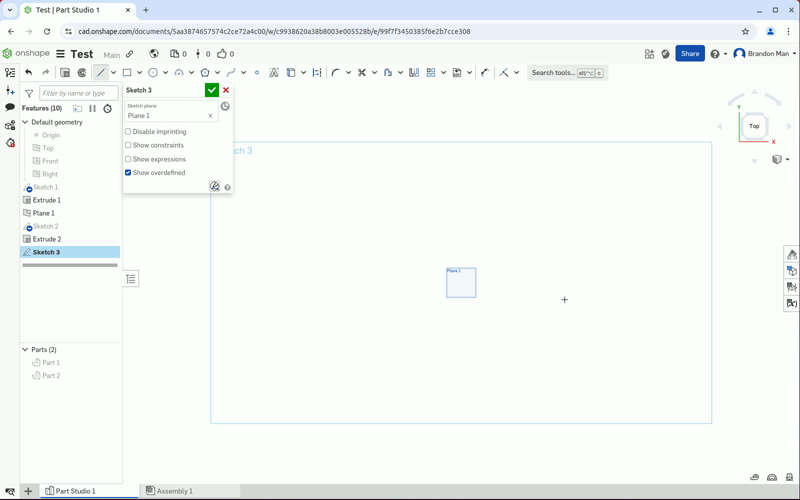
key_up(shift)
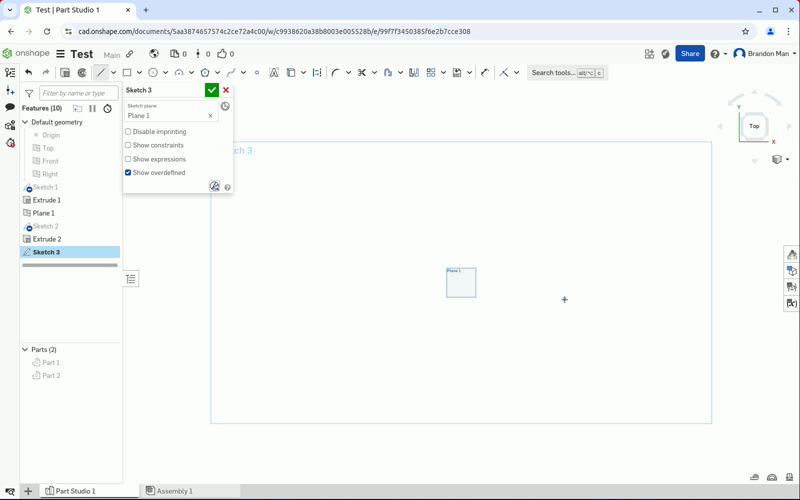
key_down(shift)
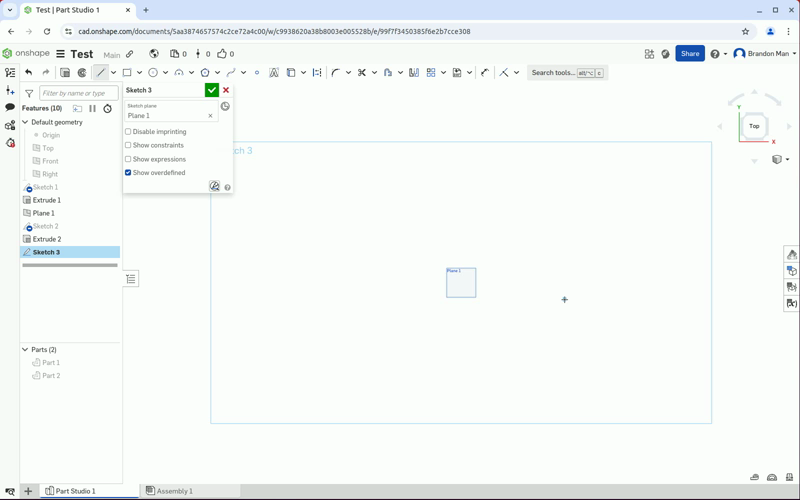
mouse_move(589, 299)
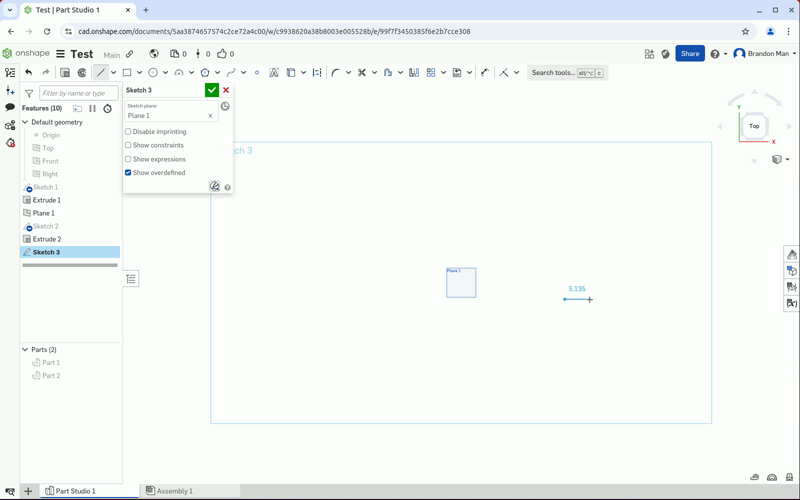
mouse_move(573, 299)
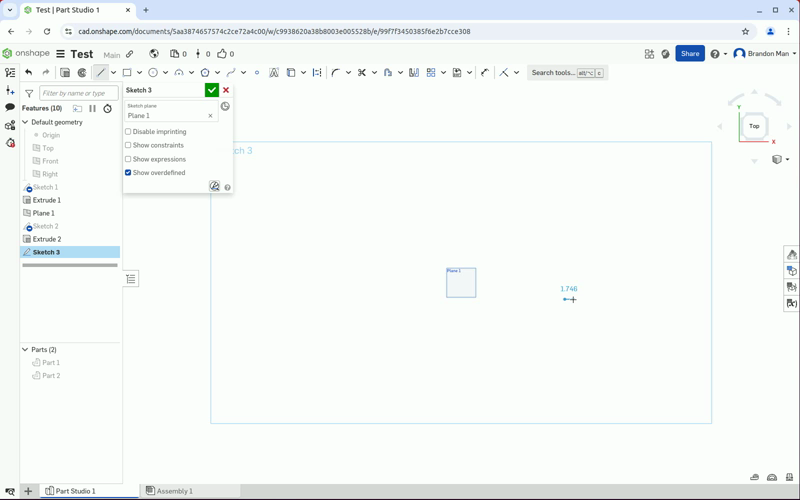
click(573, 299)
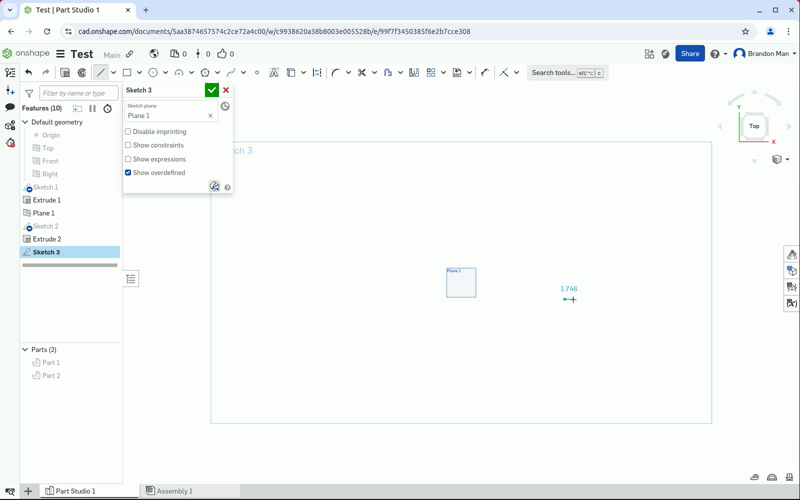
key_up(shift)
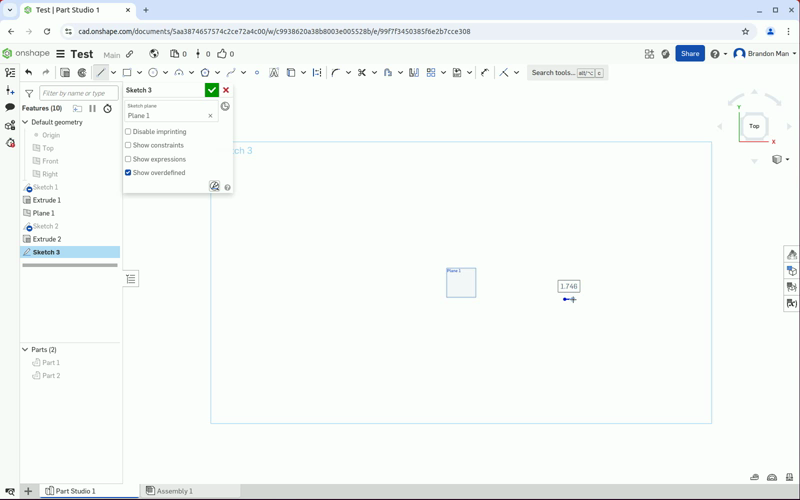
key_down(shift)
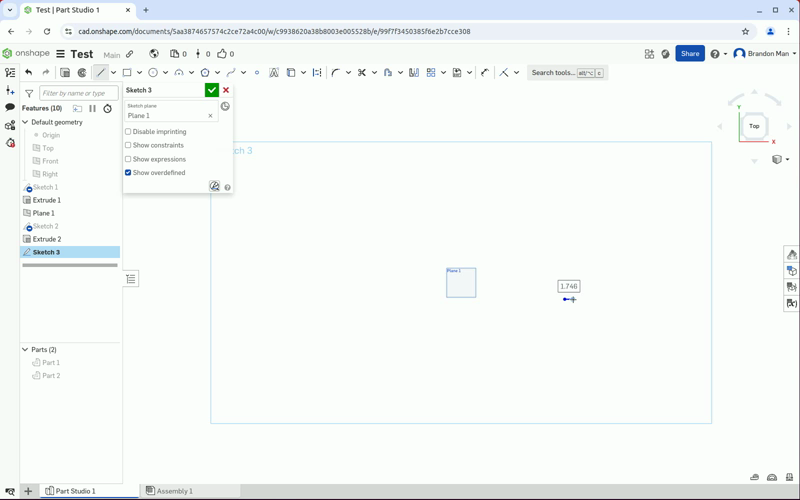
mouse_move(589, 299)
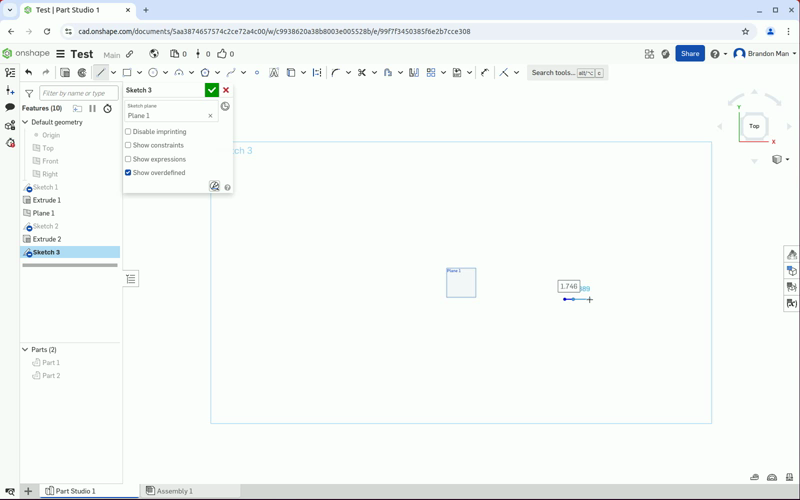
mouse_move(573, 266)
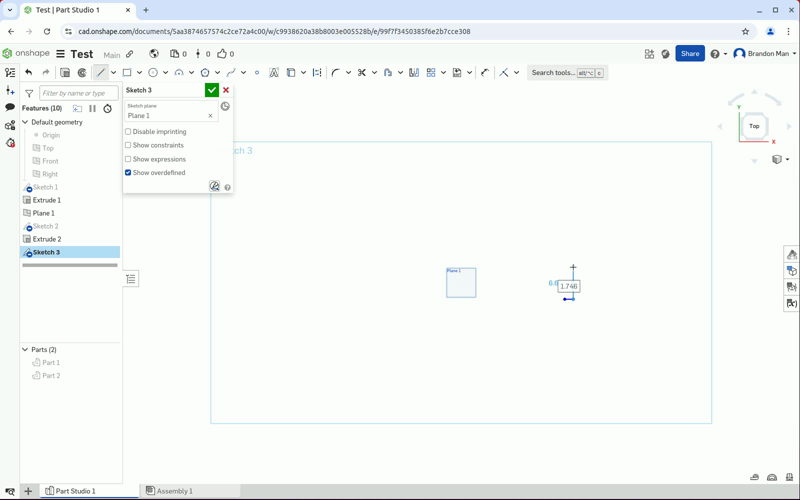
click(573, 266)
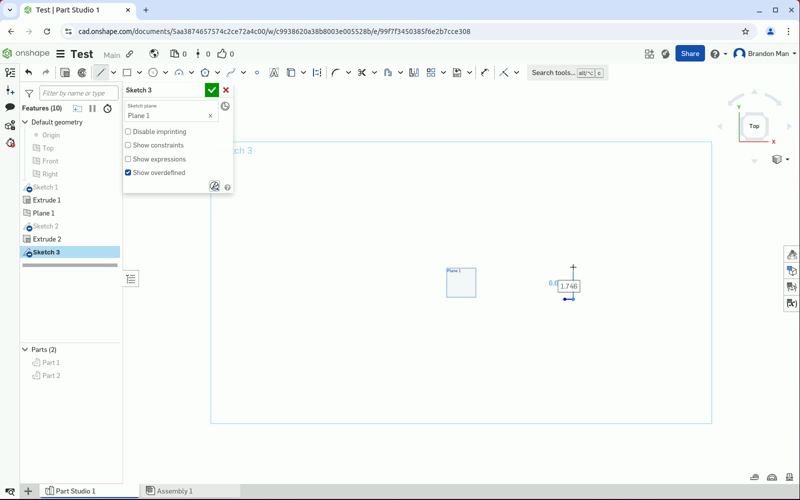
key_up(shift)
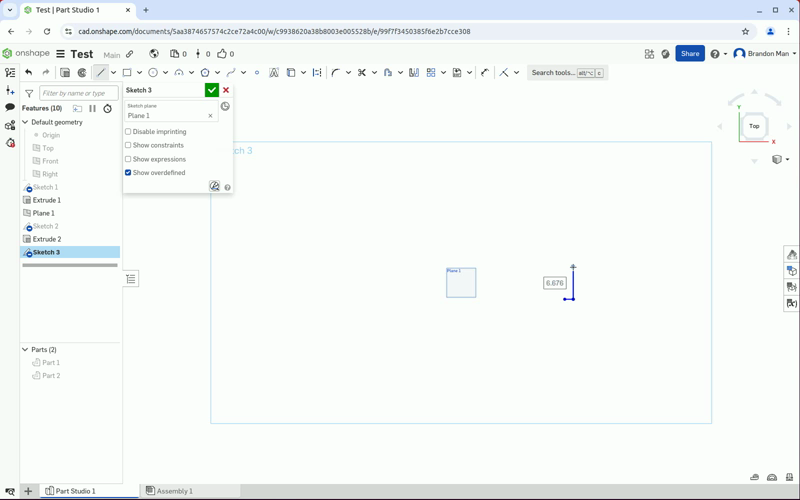
key_down(shift)
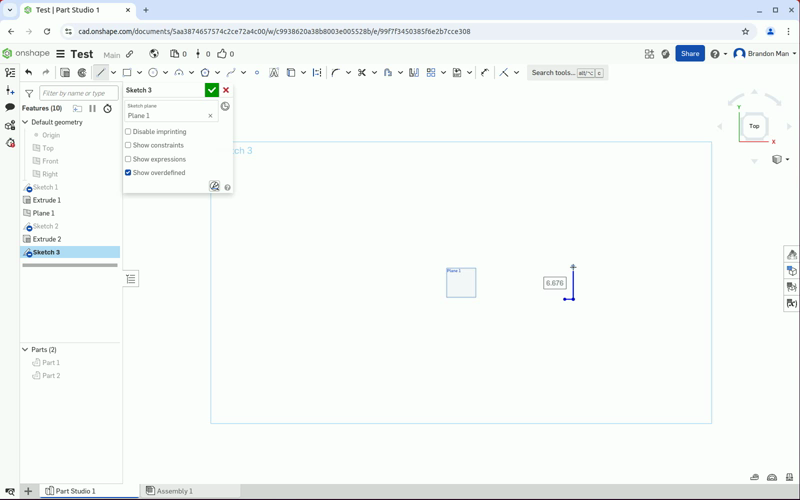
mouse_move(589, 266)
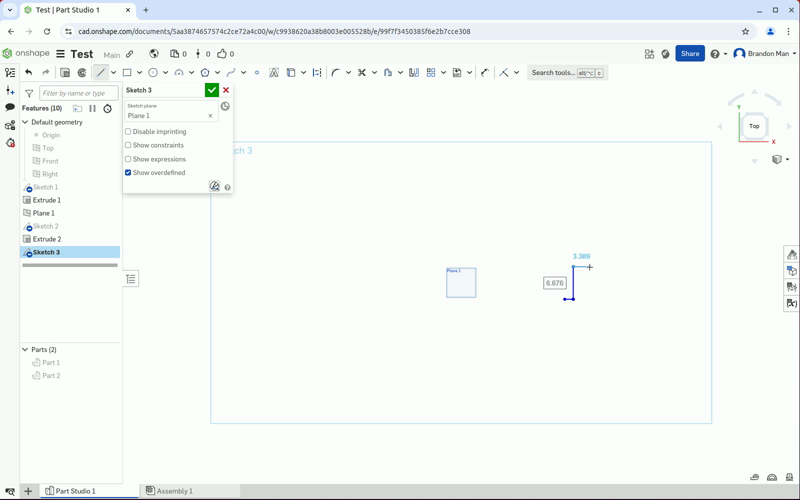
mouse_move(564, 266)
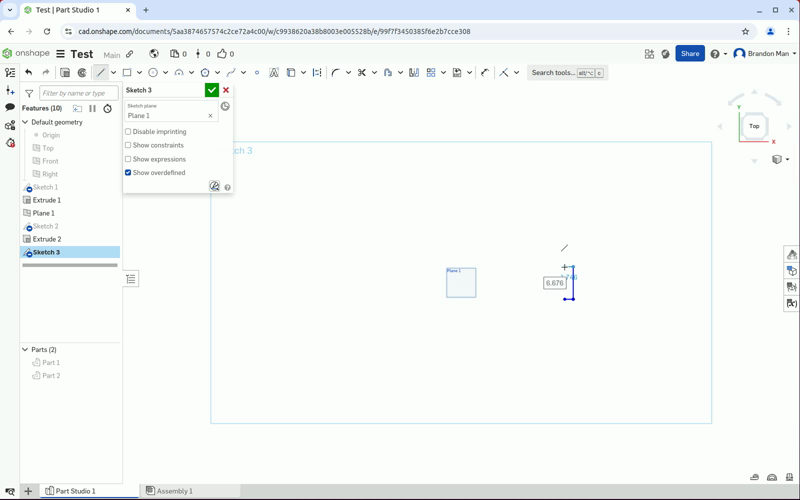
click(564, 266)
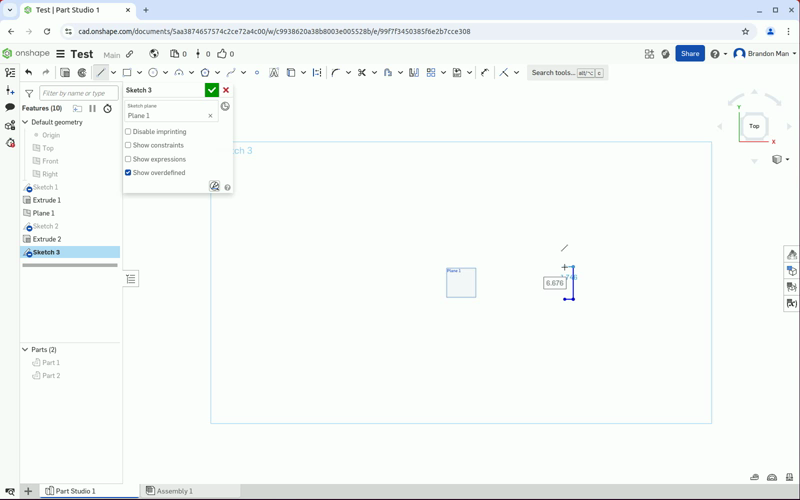
key_up(shift)
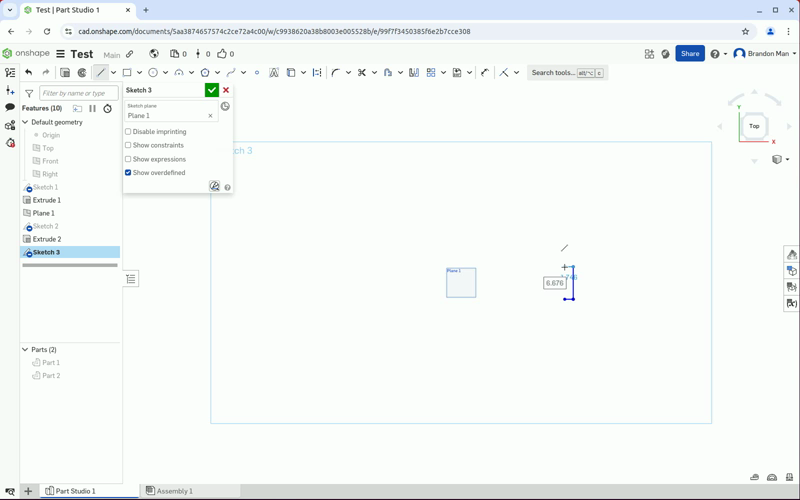
mouse_move(589, 266)
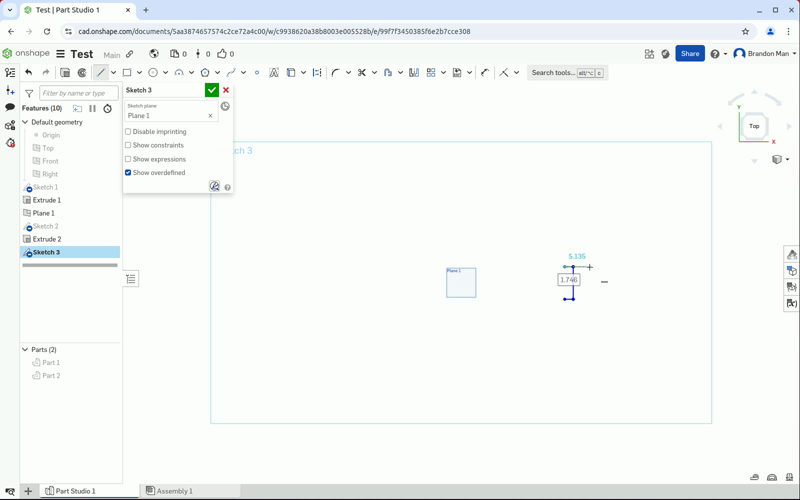
key_down(shift)
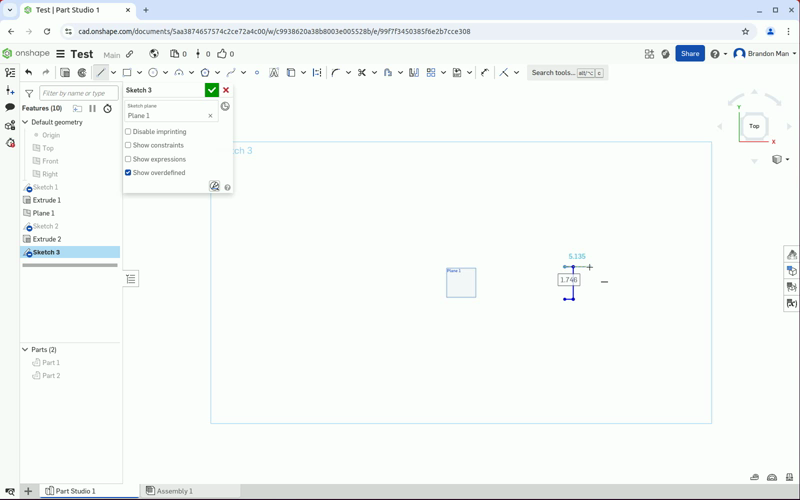
mouse_move(564, 299)
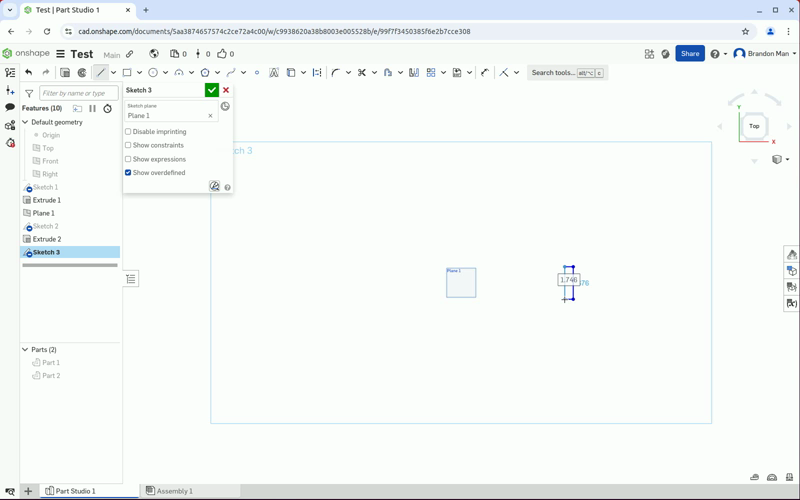
key_up(shift)
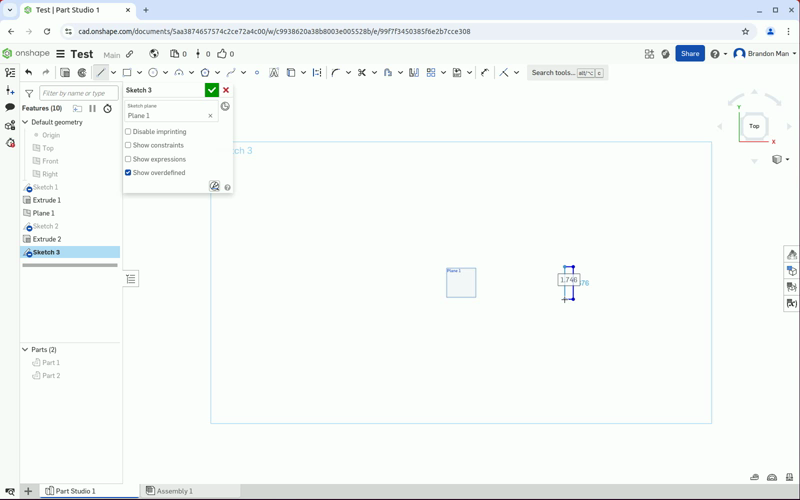
click(564, 299)
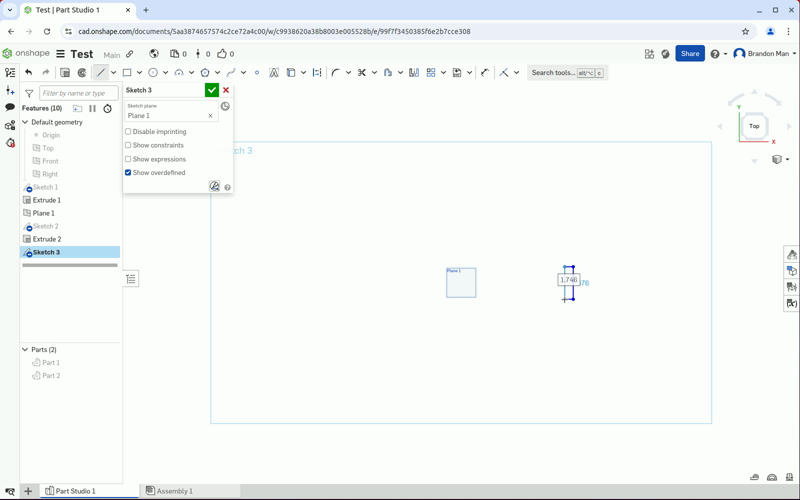
key(esc)
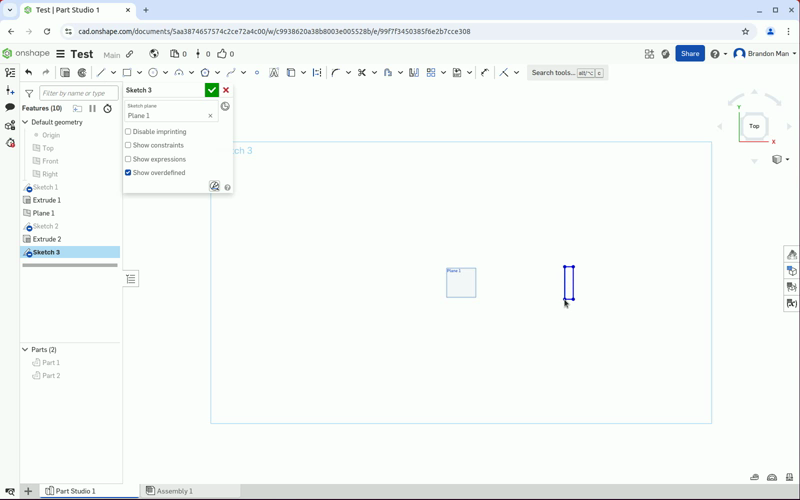
mouse_move(567, 298)
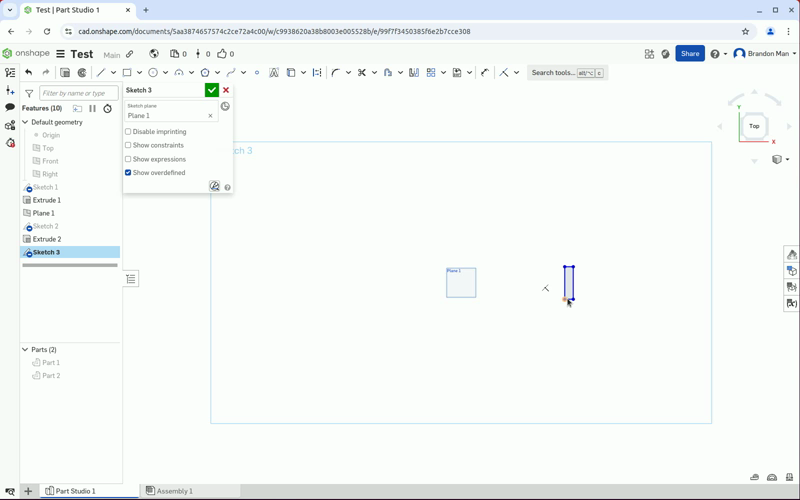
scroll(6)
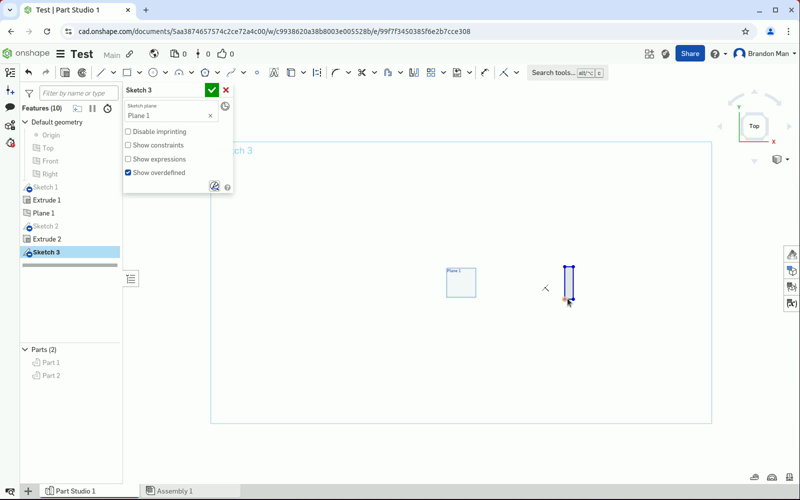
scroll(6)
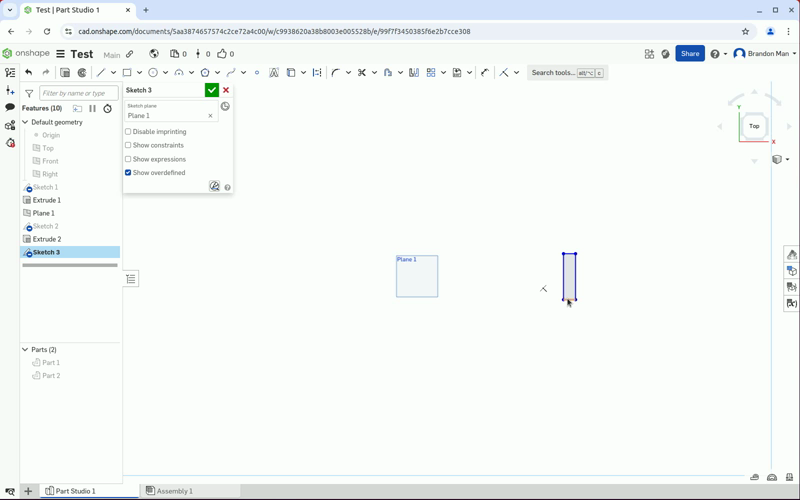
scroll(6)
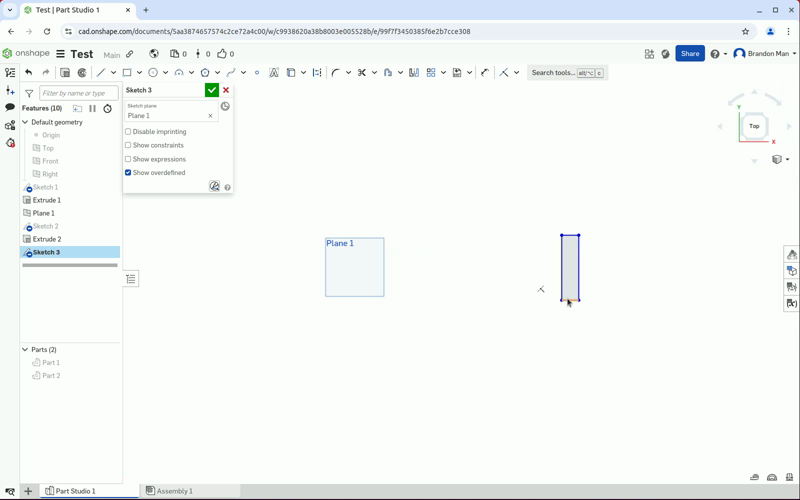
scroll(6)
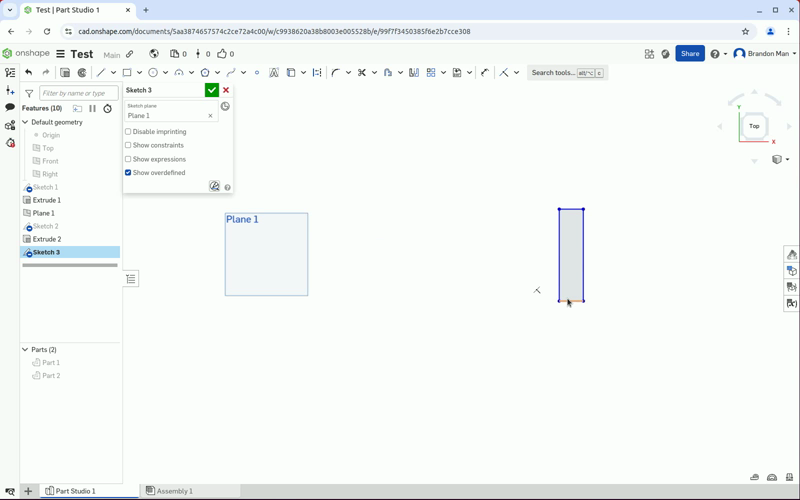
scroll(6)
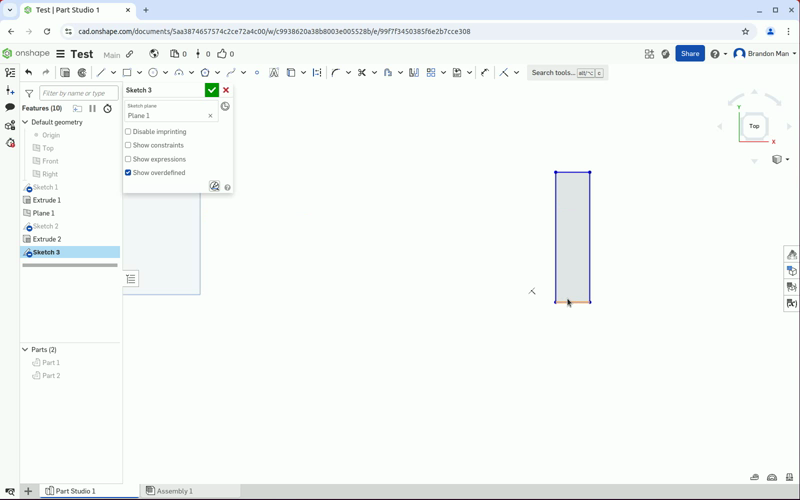
scroll(6)
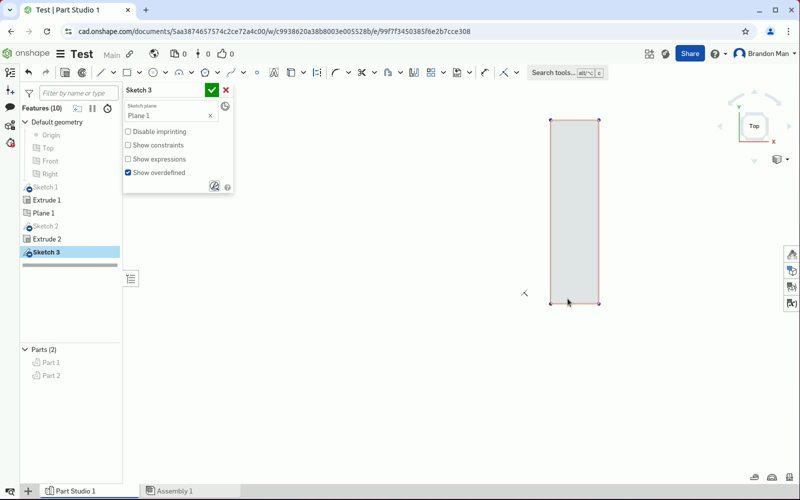
scroll(6)
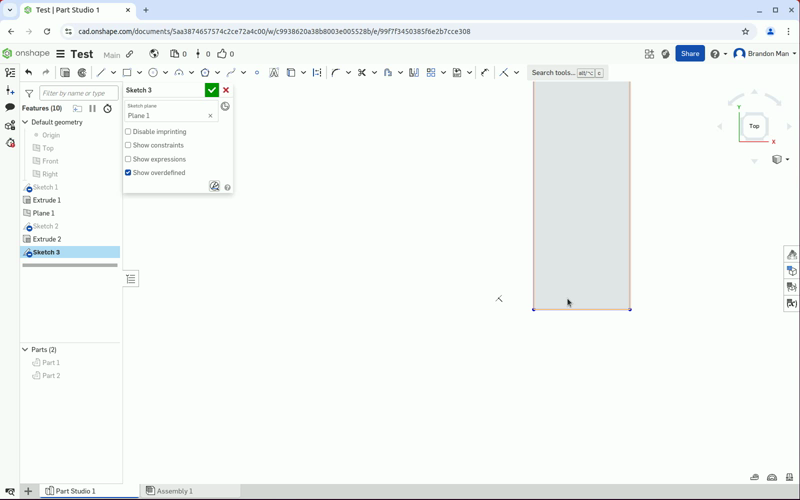
click(567, 298)
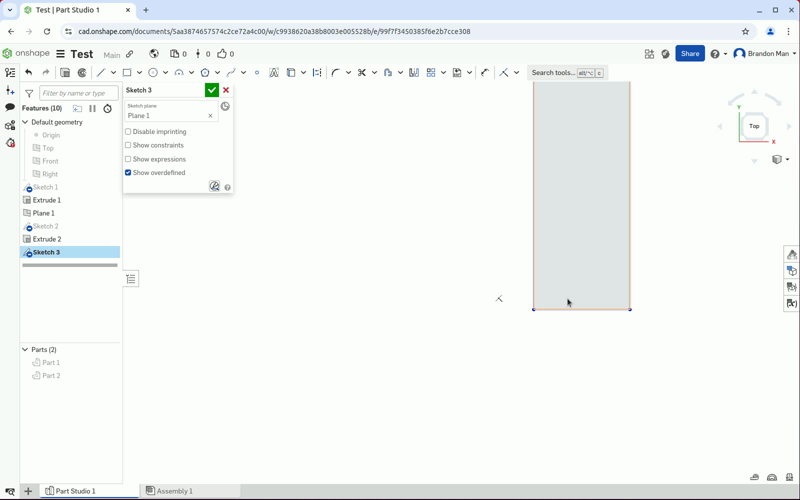
scroll(-6)
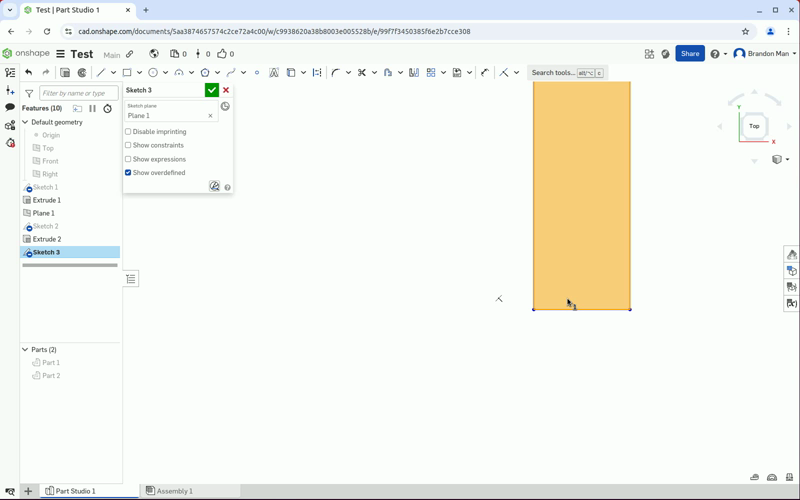
scroll(-6)
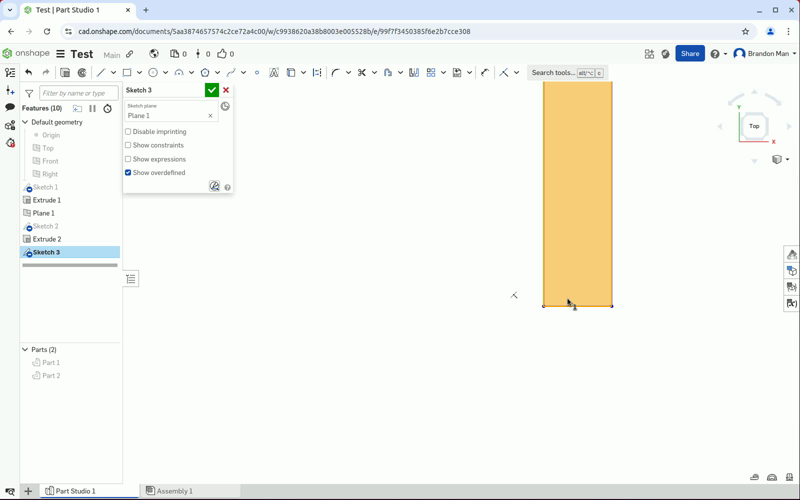
scroll(-6)
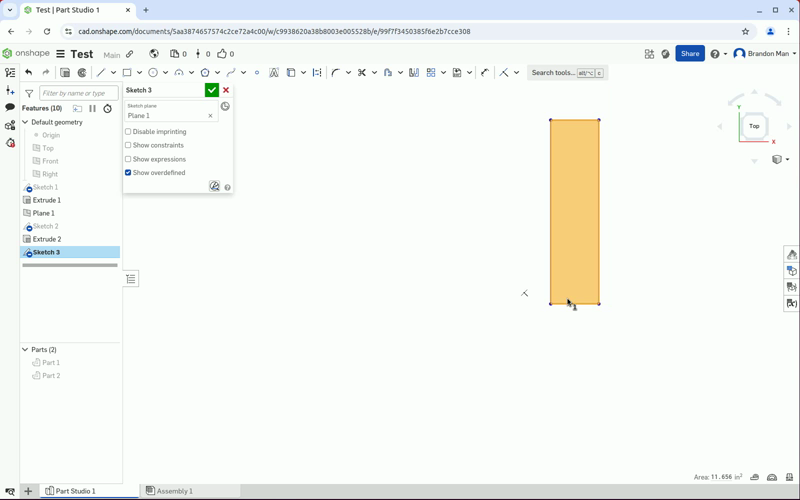
scroll(-6)
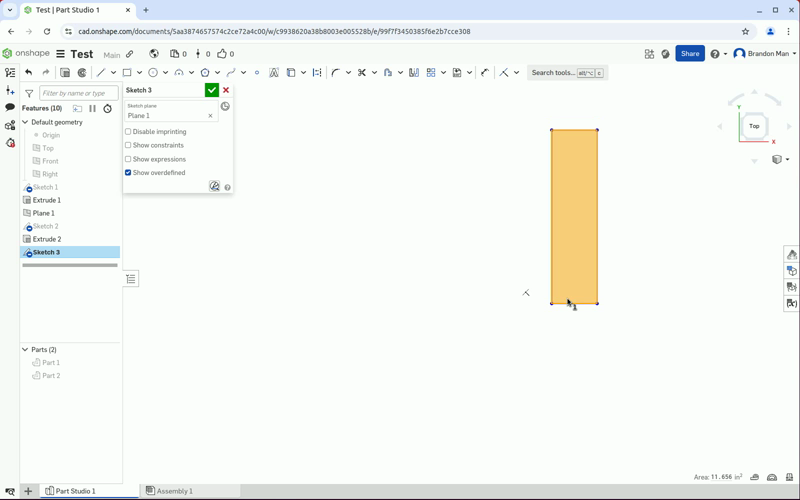
scroll(-6)
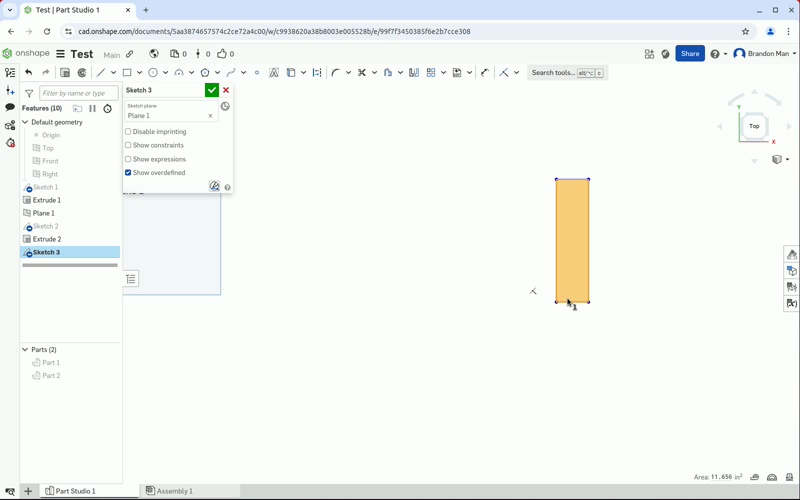
scroll(-6)
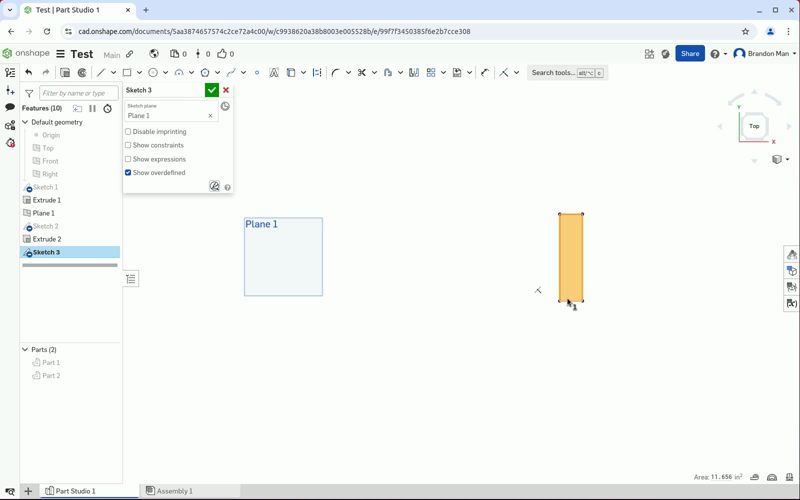
scroll(-6)
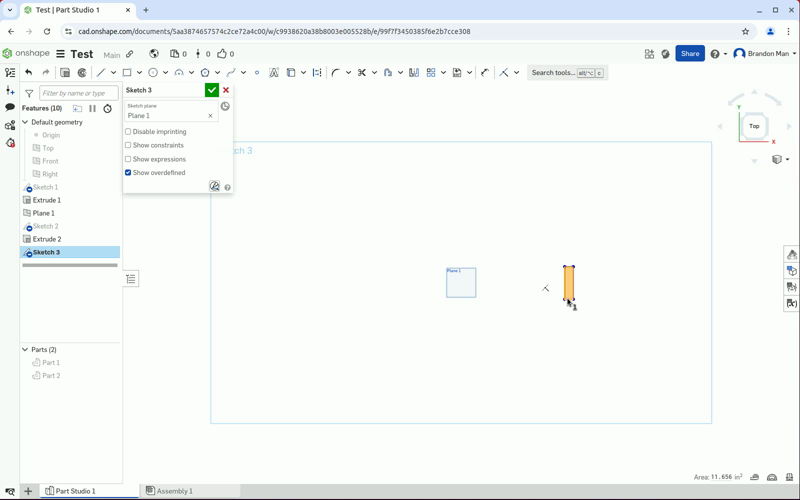
mouse_move(73, 352)
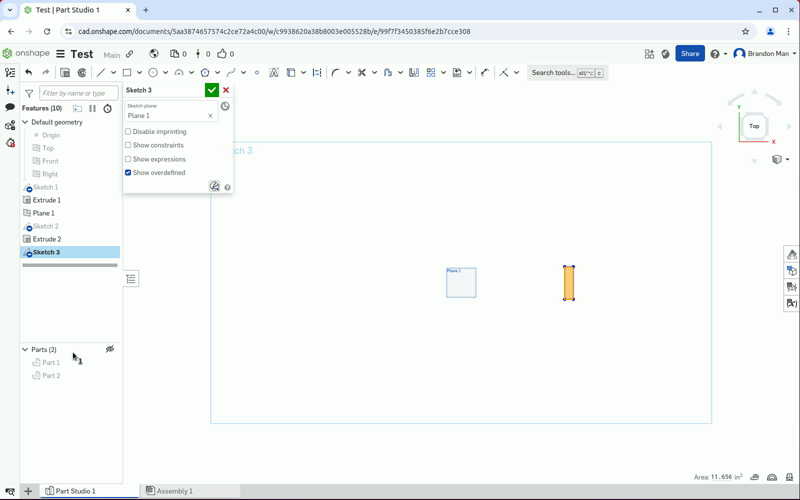
key(shift+y)
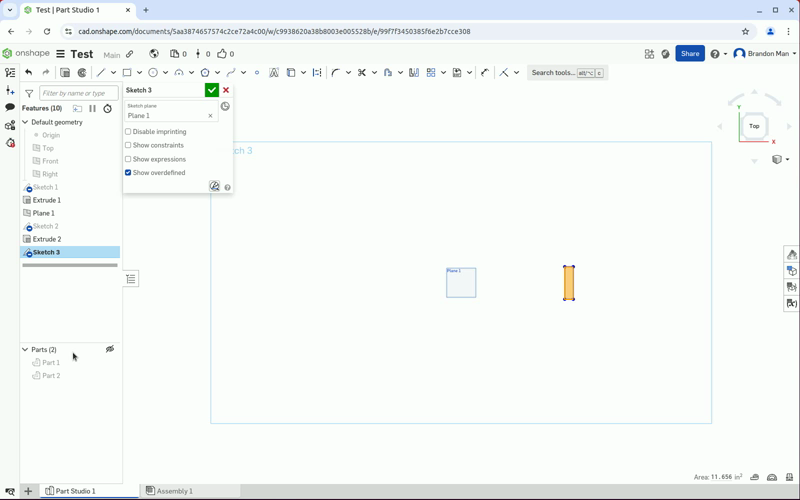
key(shift+e)
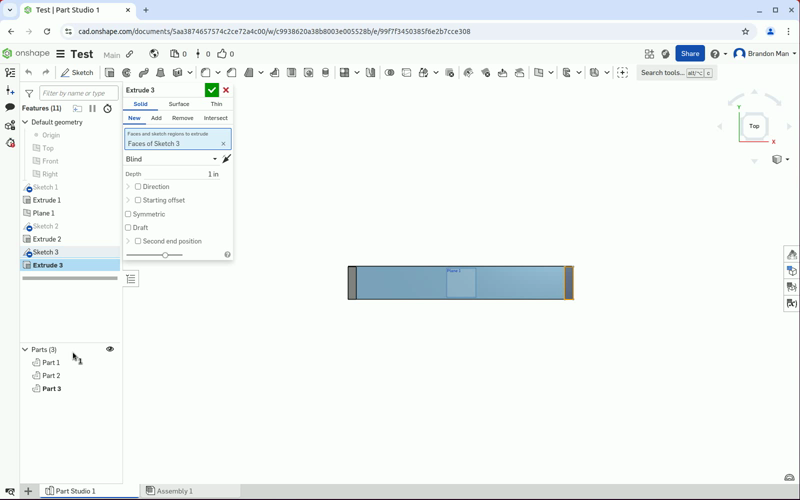
mouse_move(143, 106)
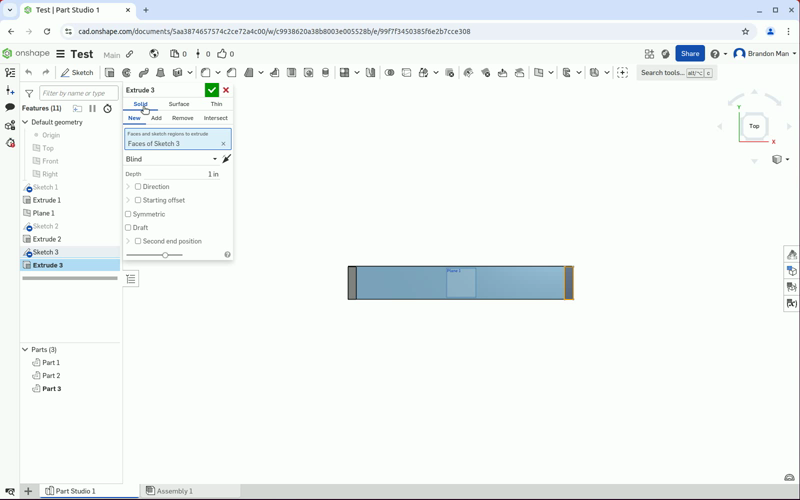
click(143, 106)
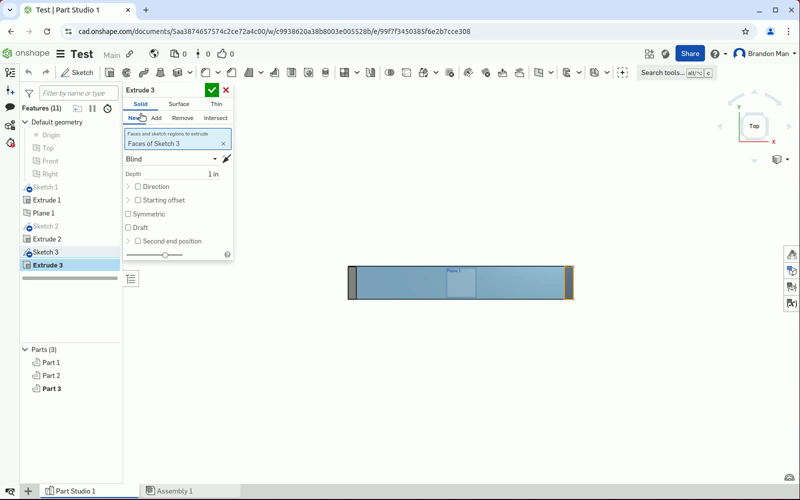
mouse_move(137, 120)
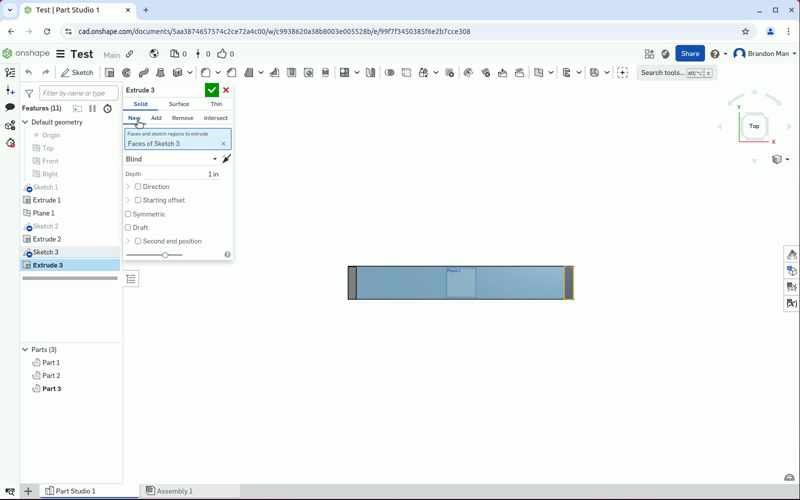
click(137, 120)
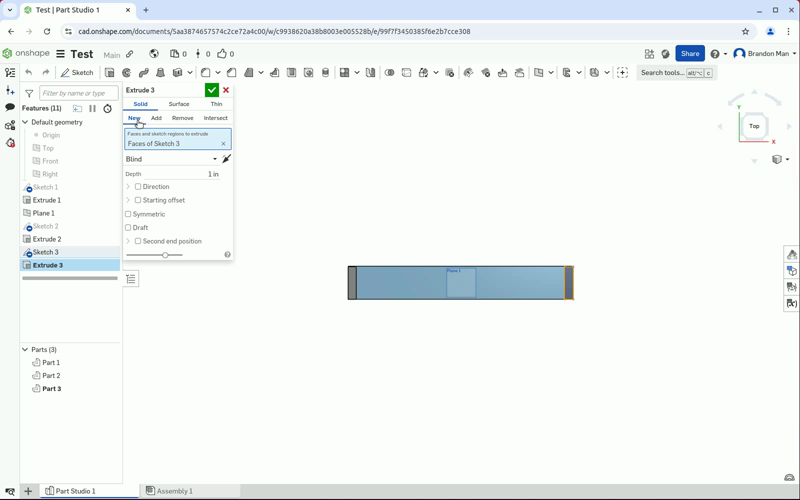
key(tab, 4)
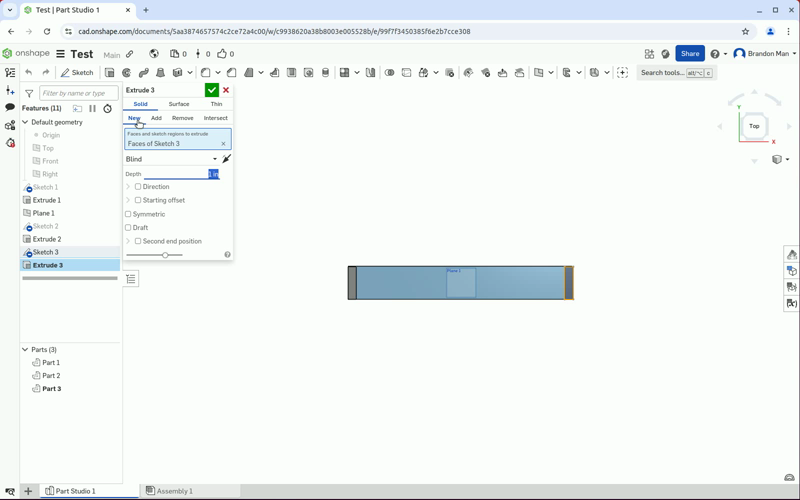
text(20.46)
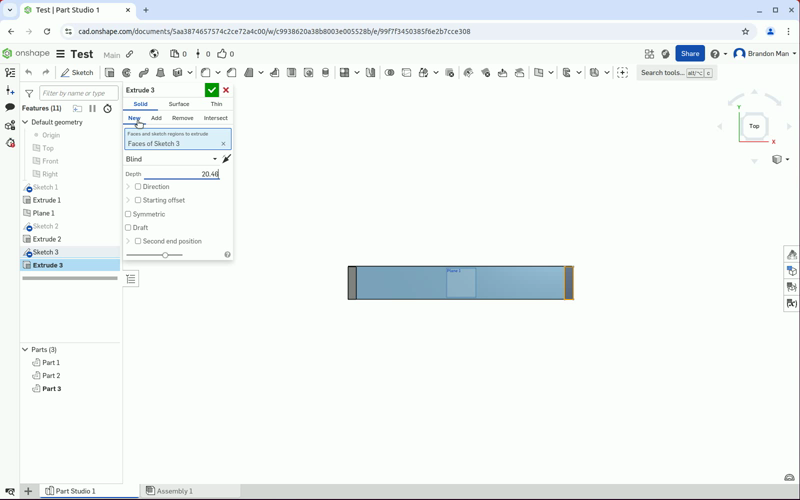
key(enter)
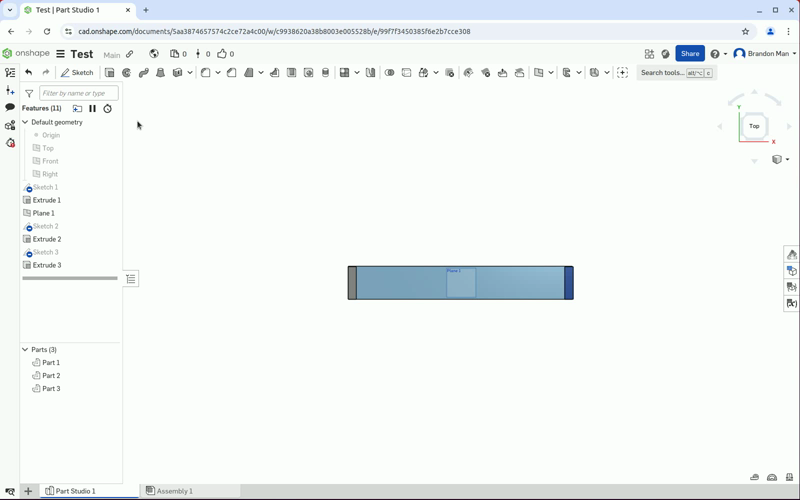
key(shift+h)
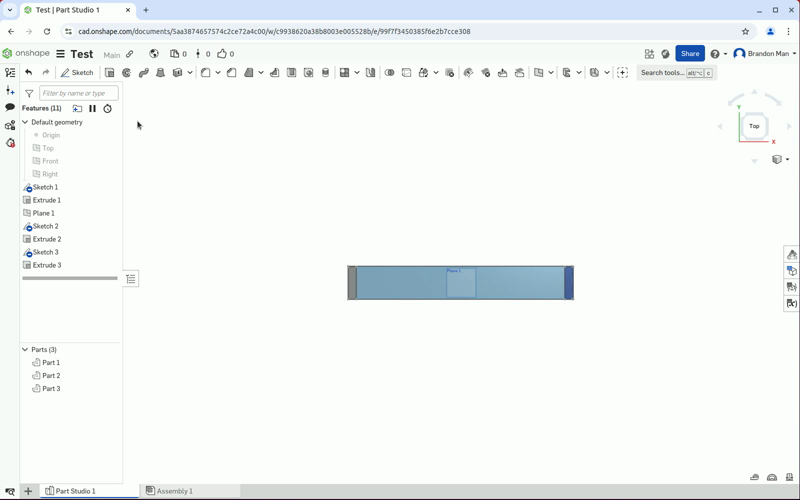
key(shift+h)
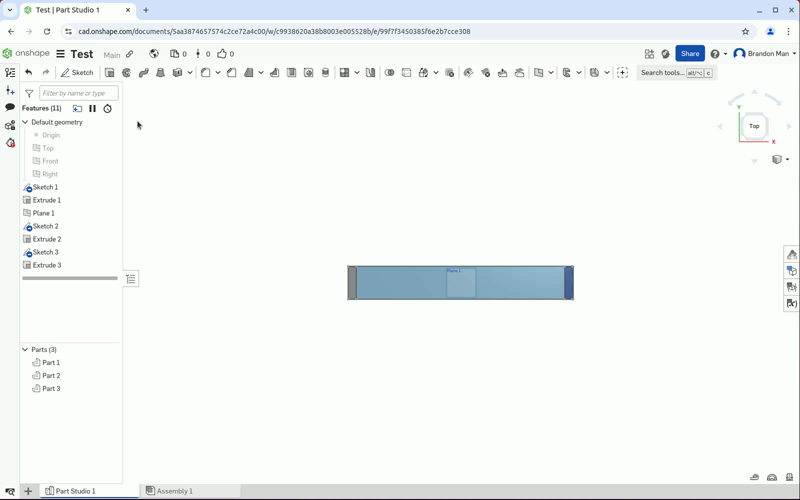
key(shift+7)
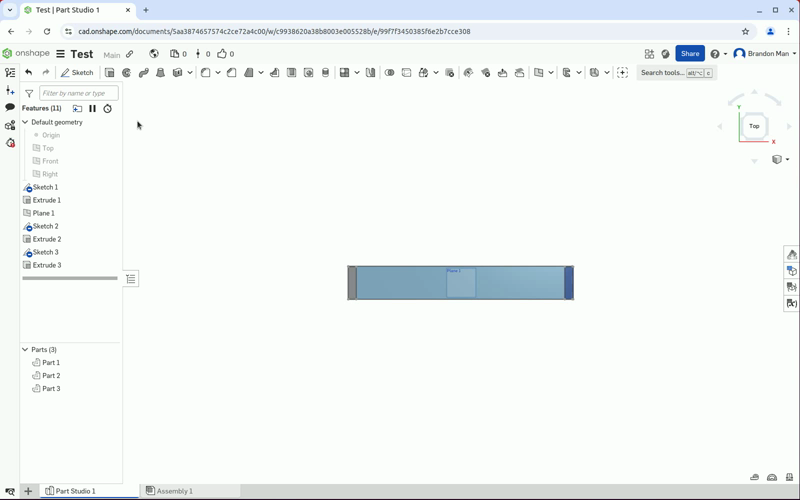
key(up, 3)
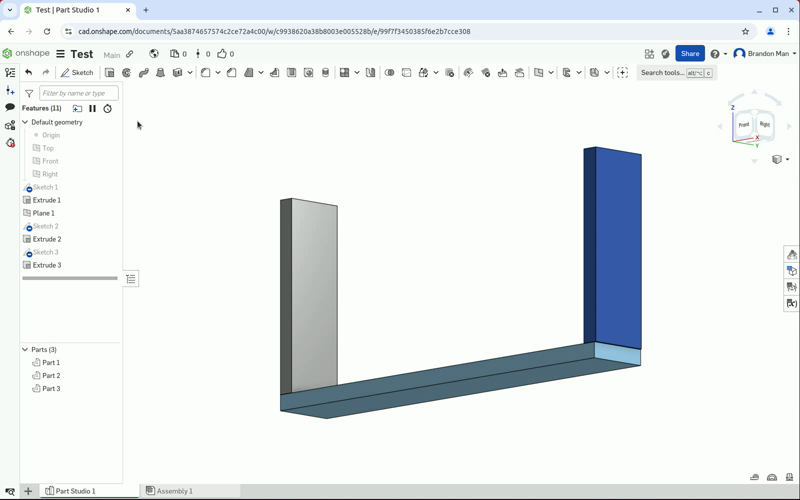
key(left, 3)
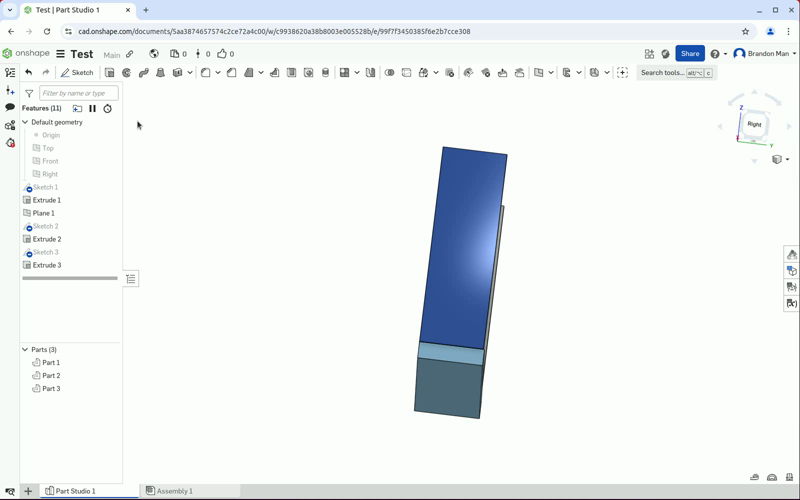
key(right, 3)
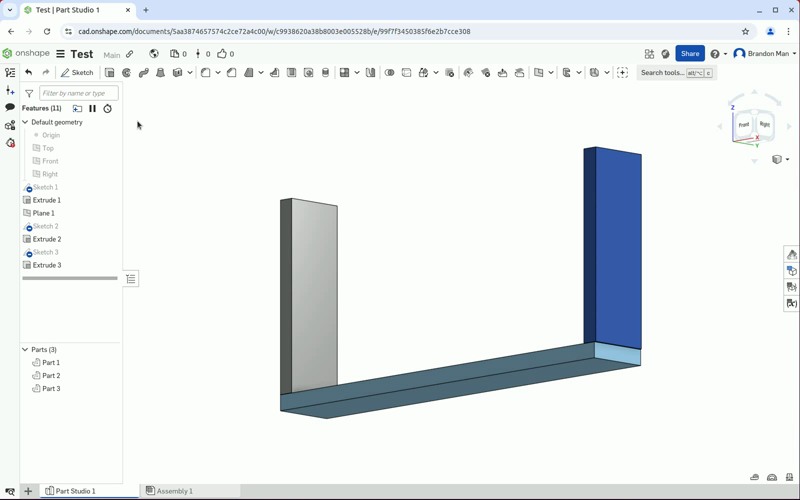
key(down, 3)
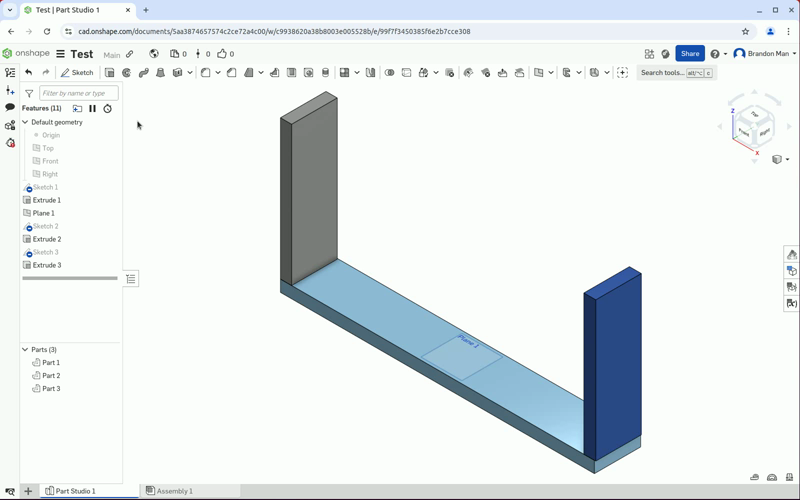
mouse_move(73, 189)
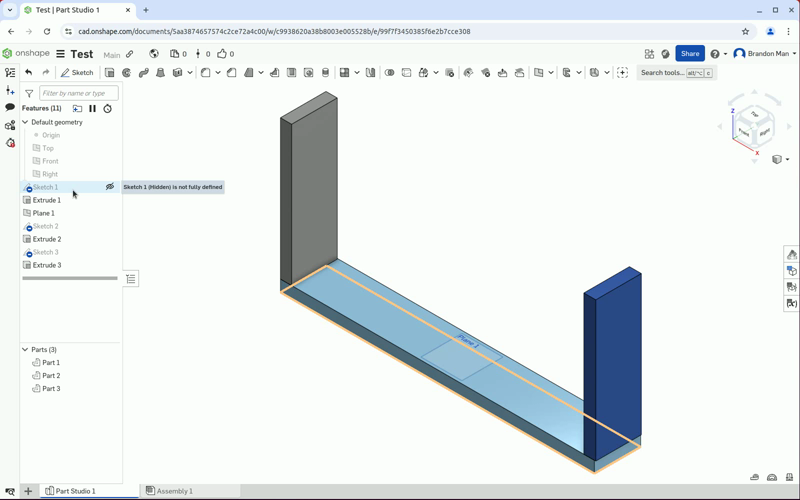
click(73, 189)